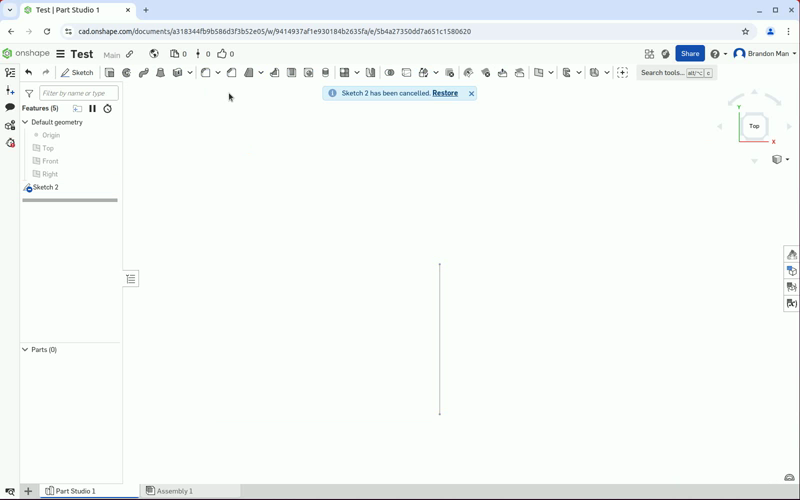
key(shift+h)
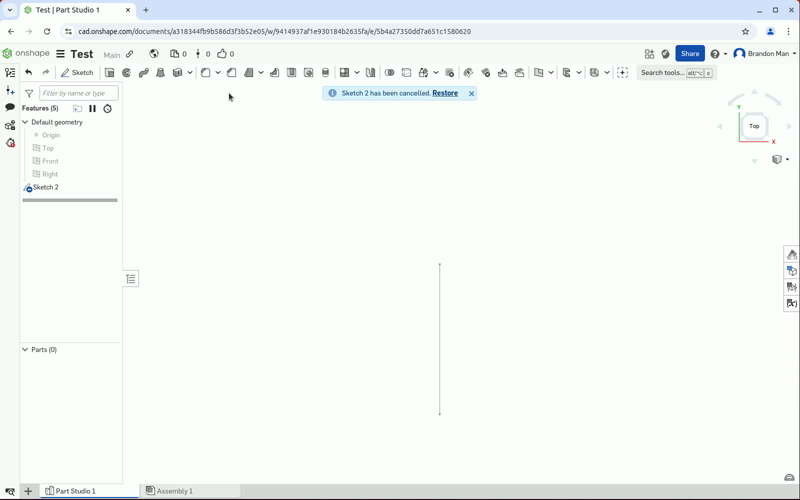
key(shift+s)
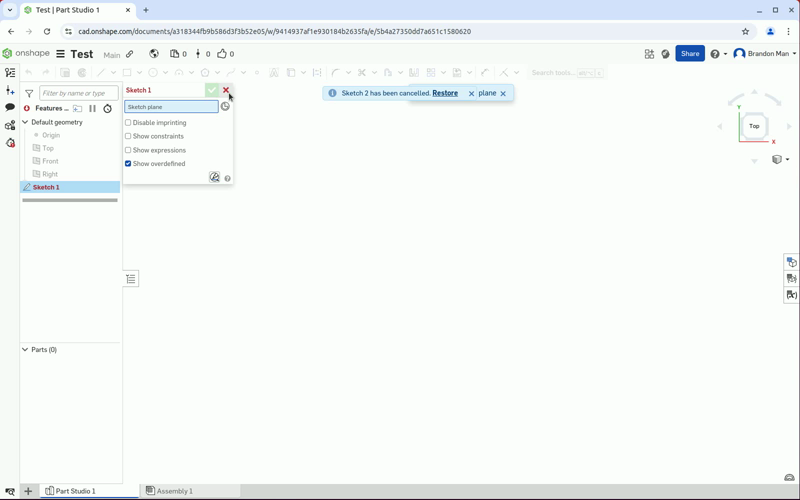
mouse_move(73, 150)
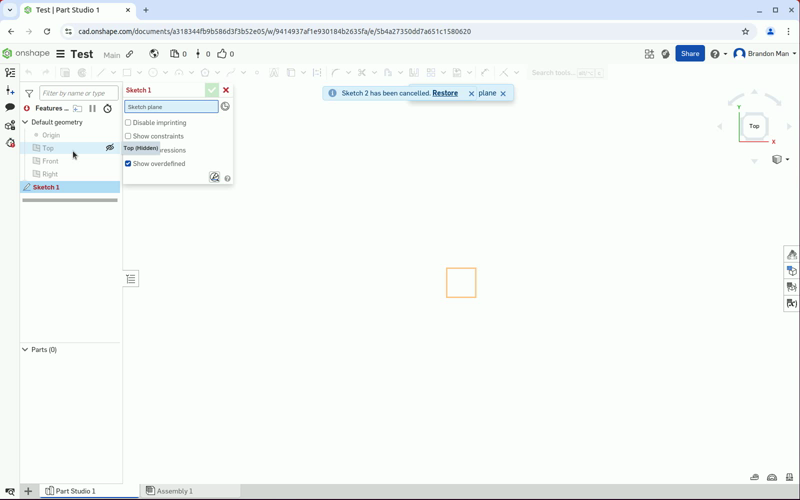
click(73, 150)
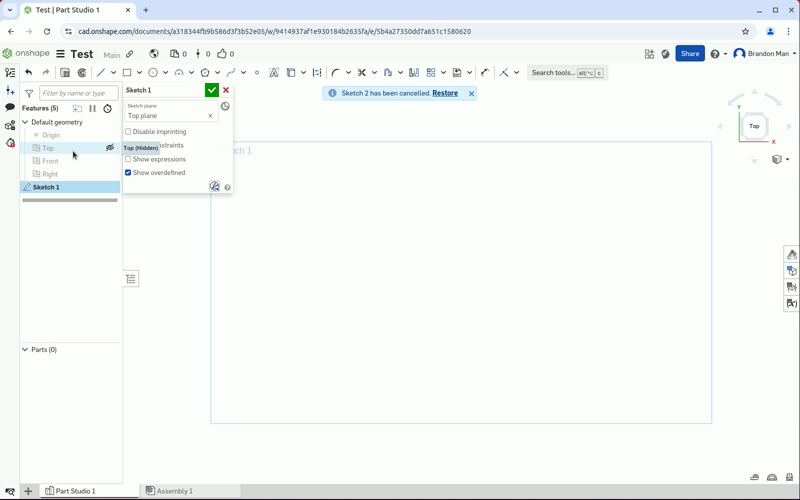
mouse_move(73, 352)
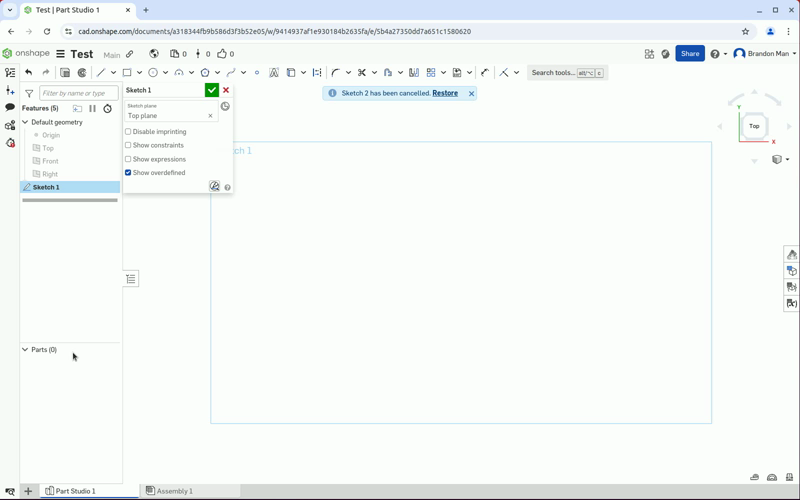
key(y)
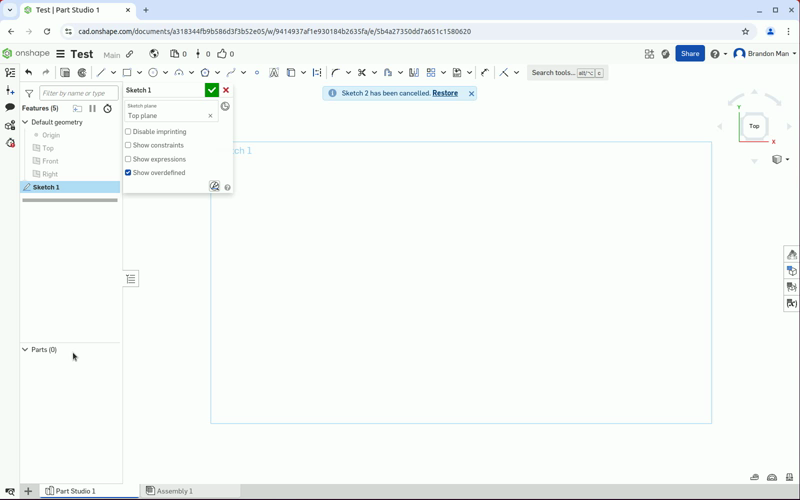
key(l)
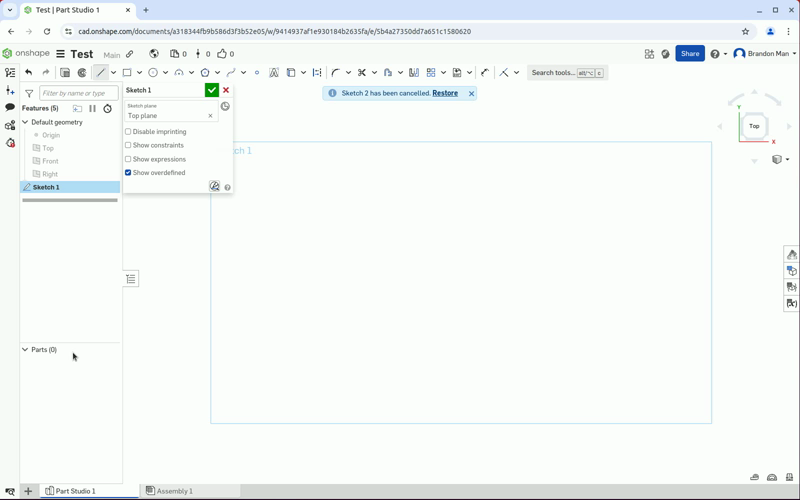
key_down(shift)
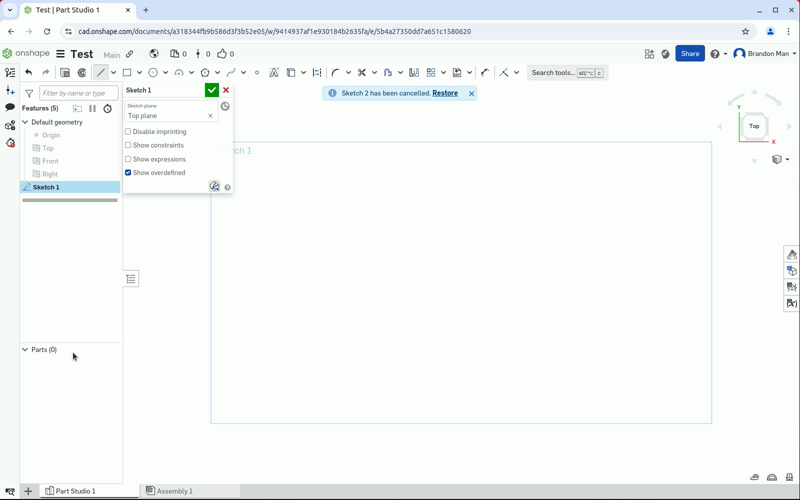
mouse_move(348, 339)
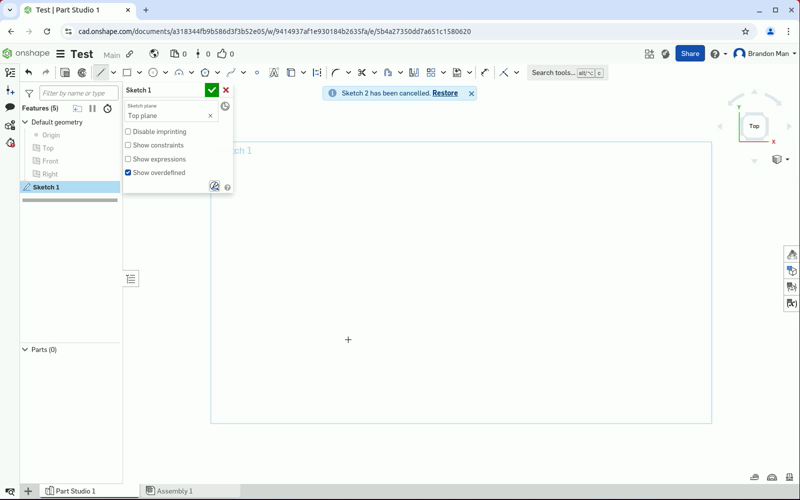
click(348, 339)
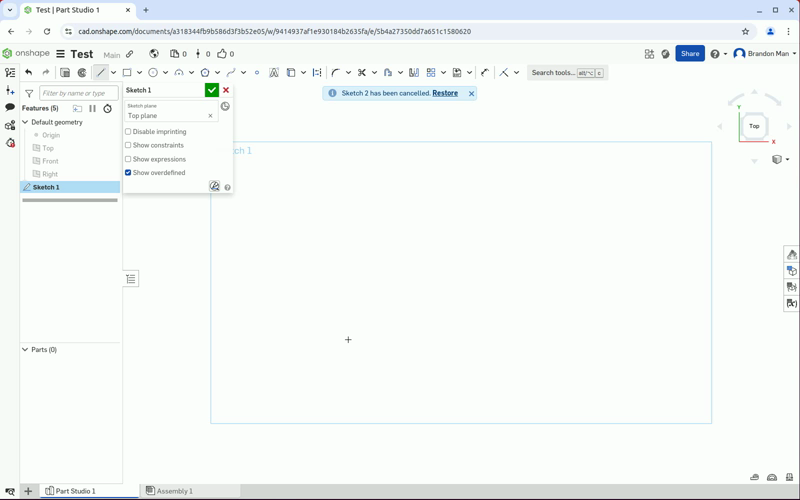
key_up(shift)
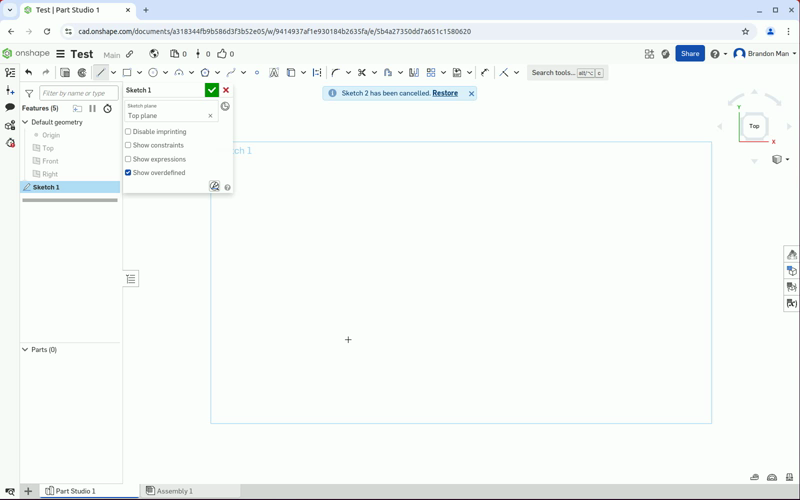
key_down(shift)
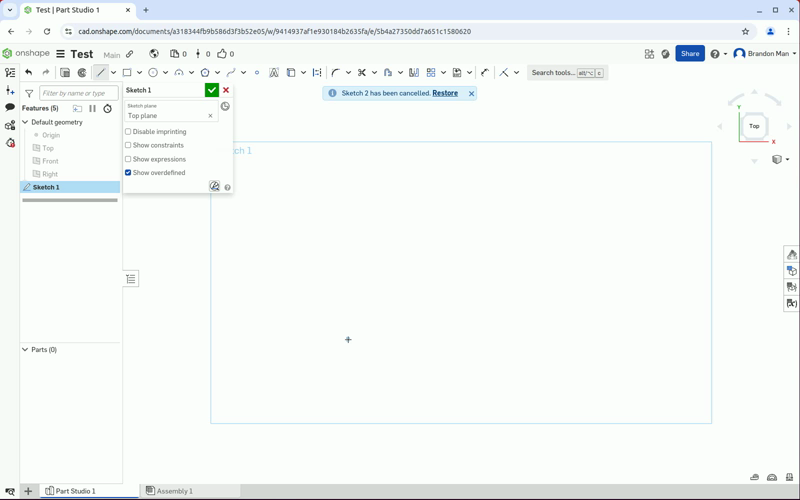
mouse_move(572, 339)
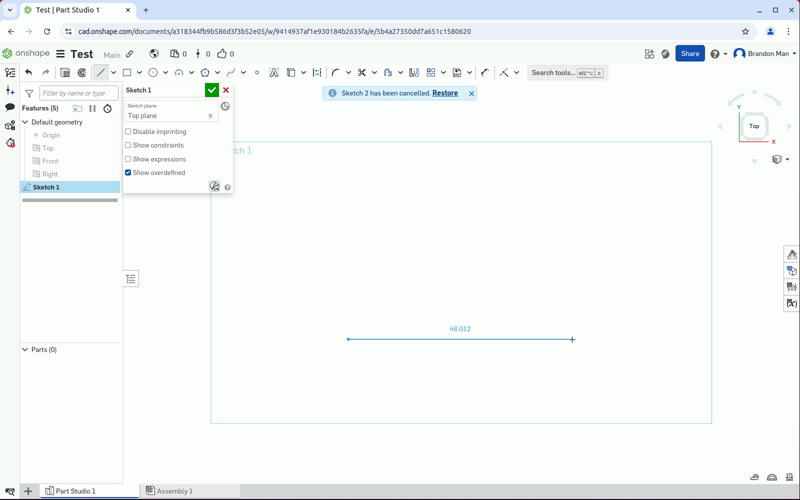
click(572, 339)
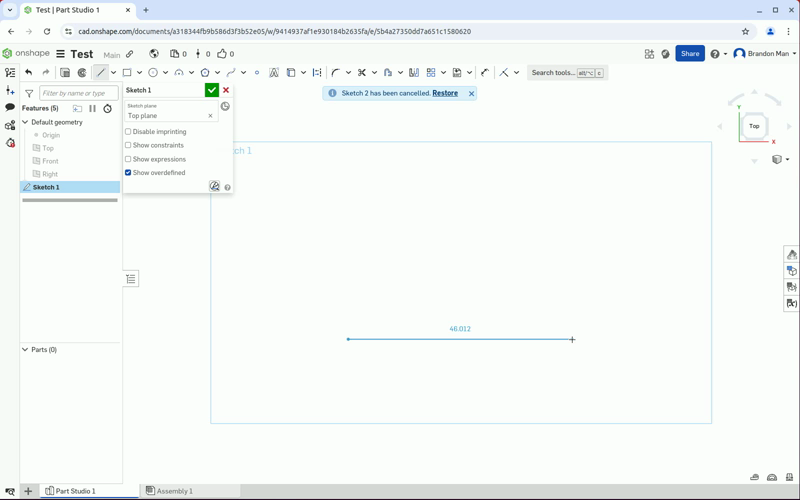
key_up(shift)
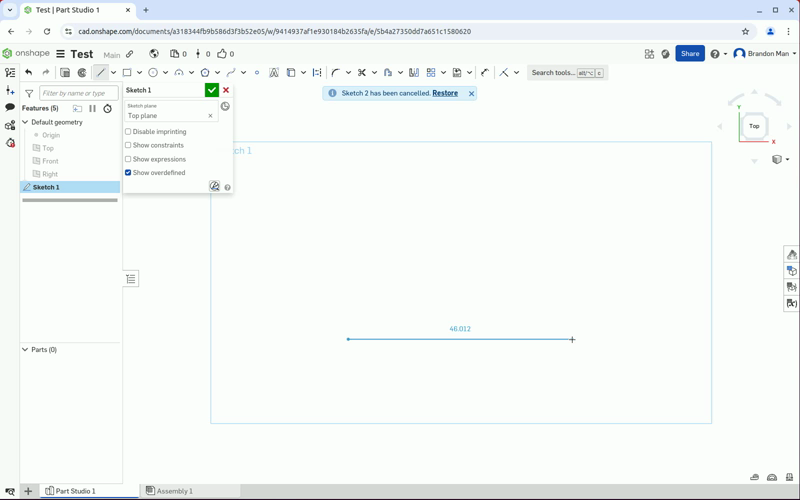
key_down(shift)
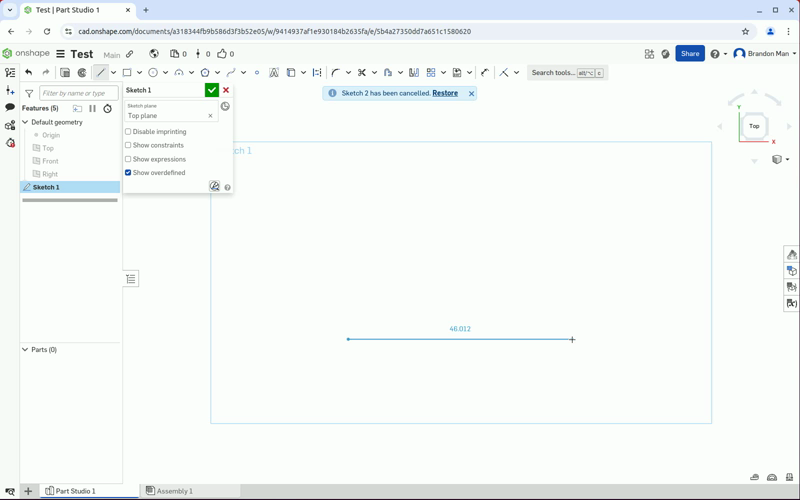
mouse_move(572, 226)
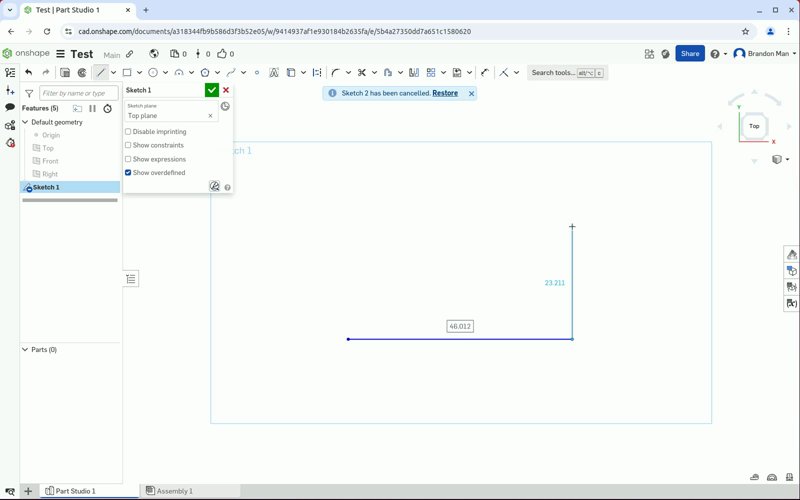
click(572, 226)
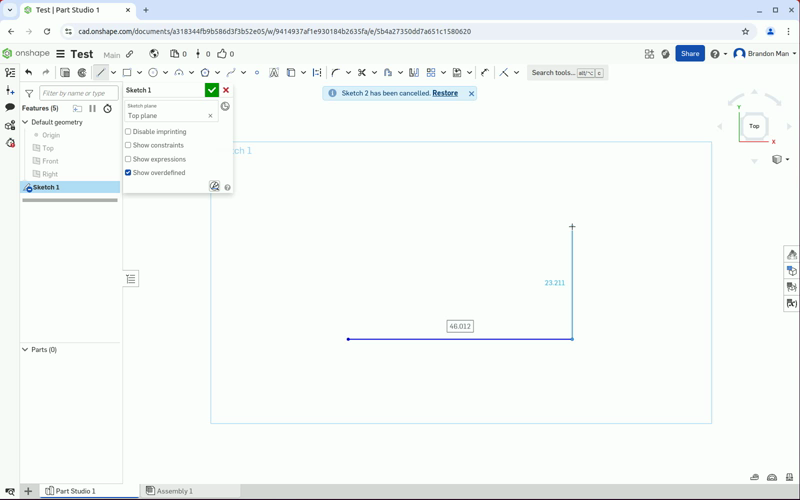
key_up(shift)
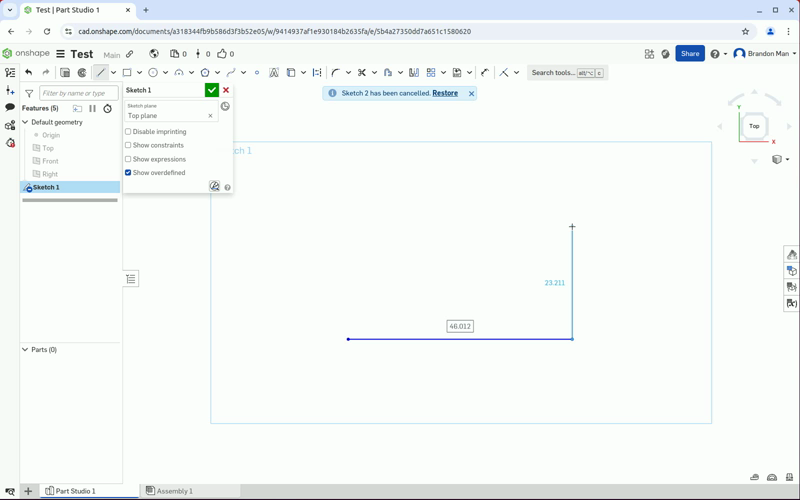
key_down(shift)
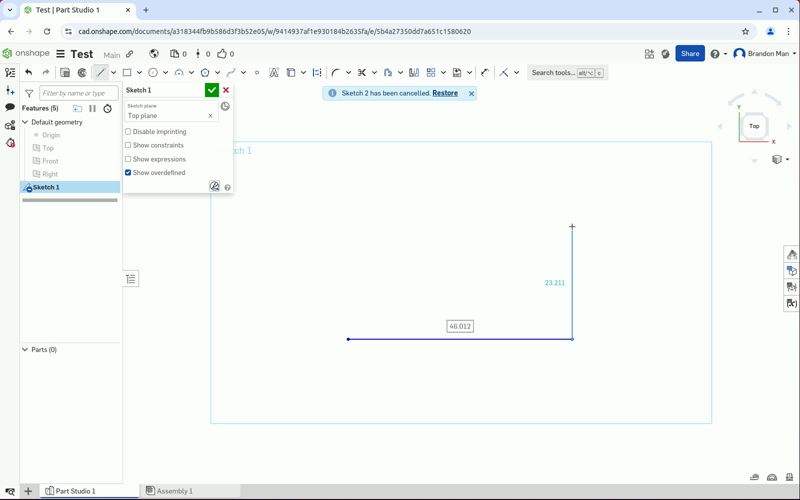
mouse_move(348, 226)
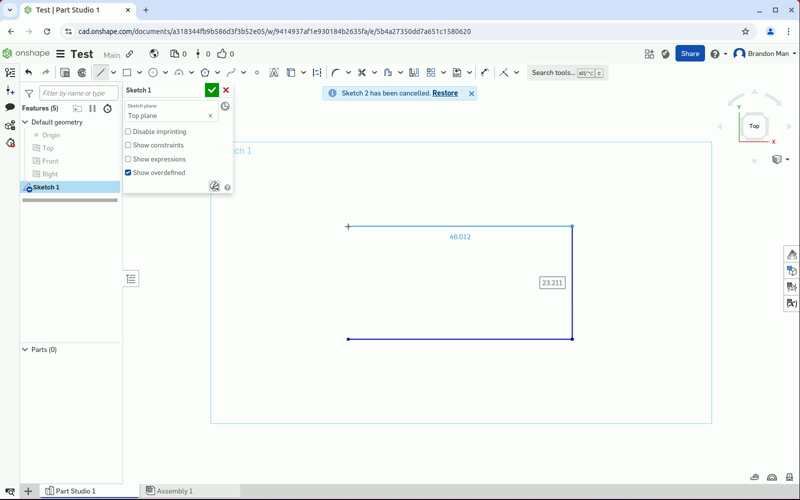
click(348, 226)
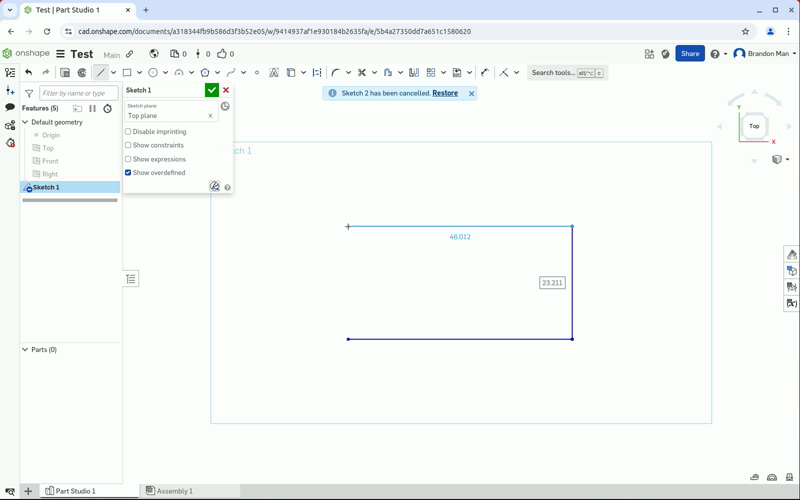
key_up(shift)
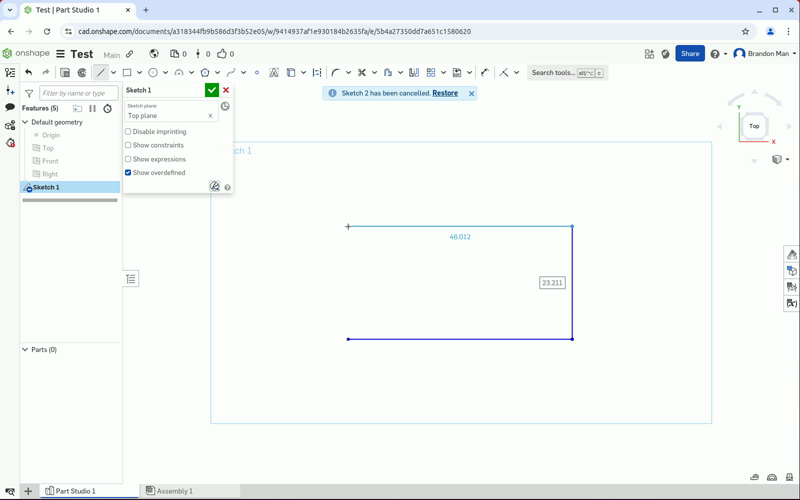
key_down(shift)
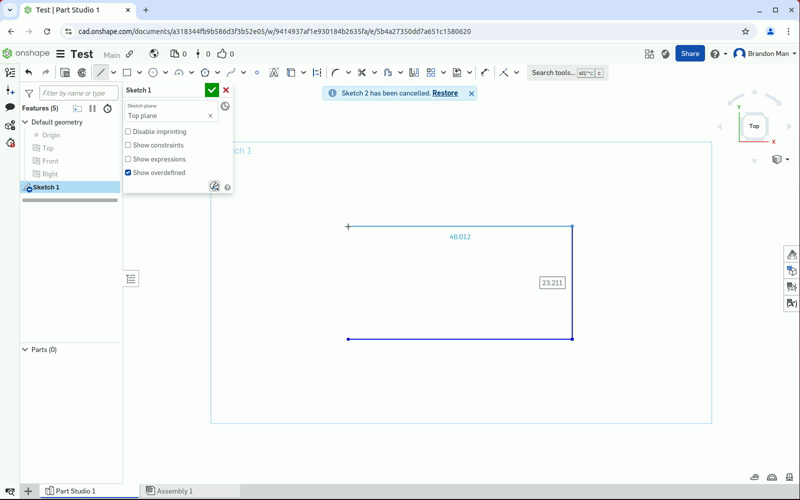
mouse_move(348, 339)
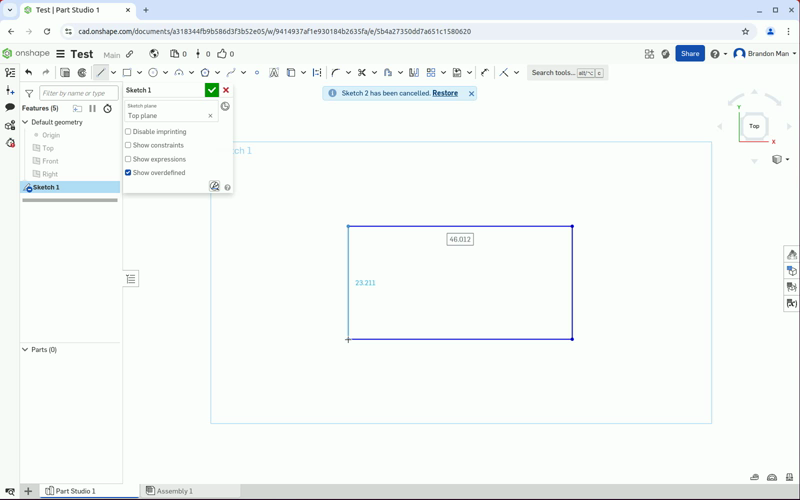
key_up(shift)
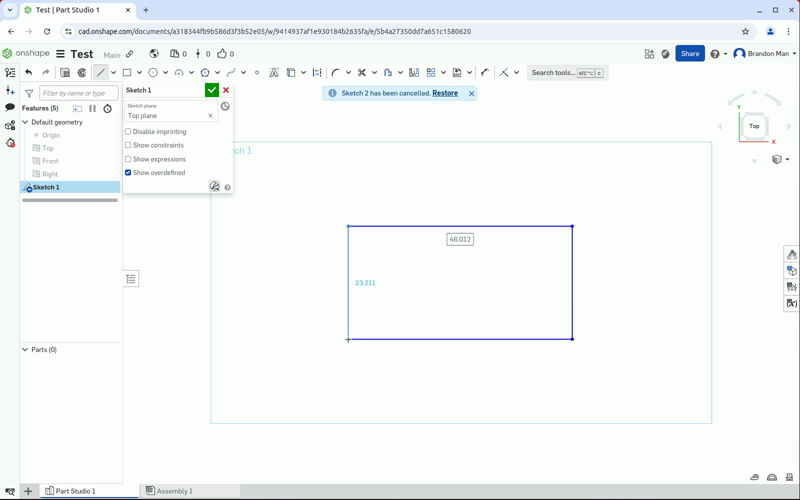
click(348, 339)
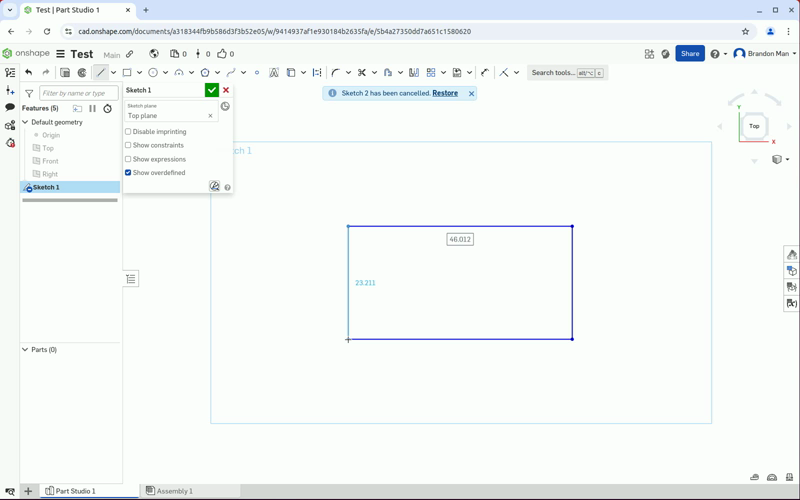
key(esc)
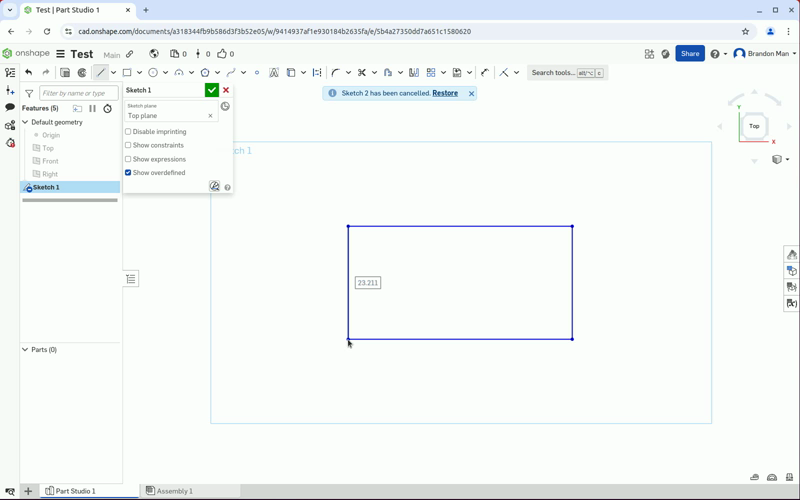
mouse_move(425, 249)
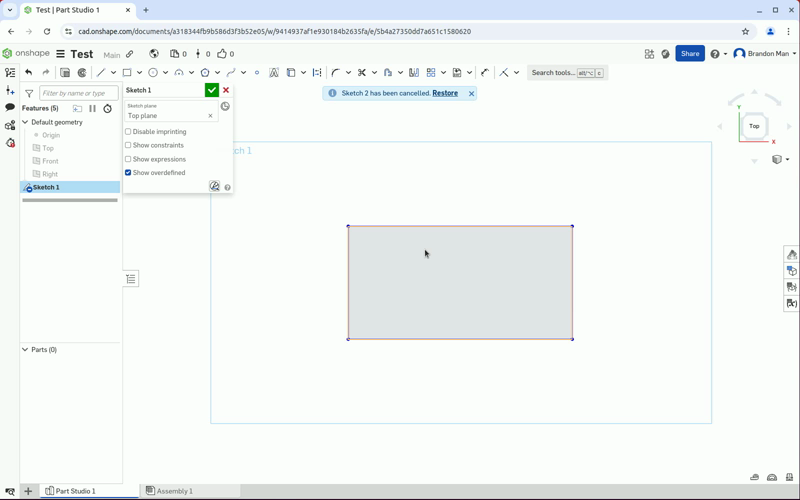
click(425, 249)
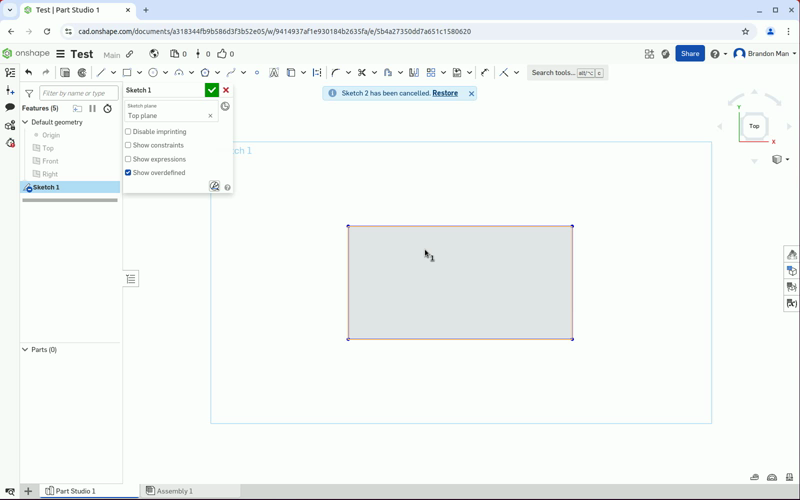
mouse_move(73, 352)
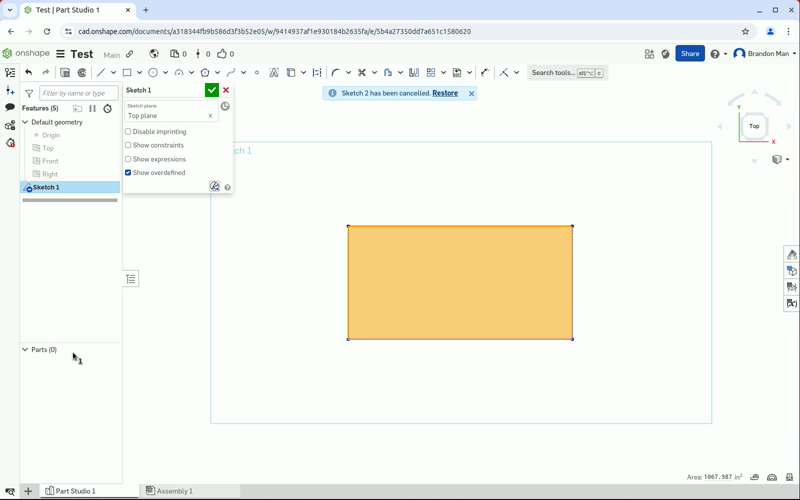
key(shift+y)
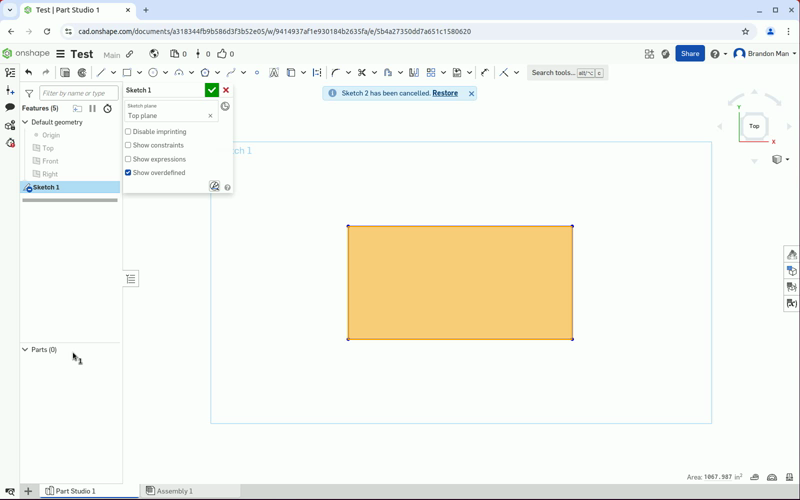
key(shift+e)
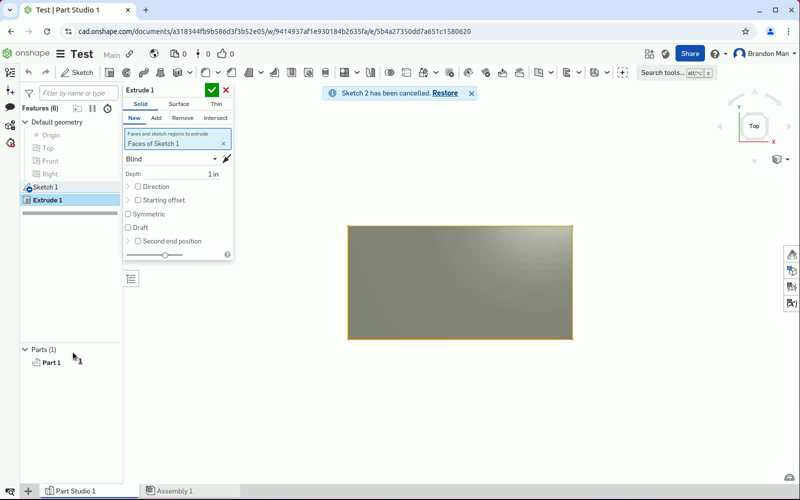
mouse_move(143, 106)
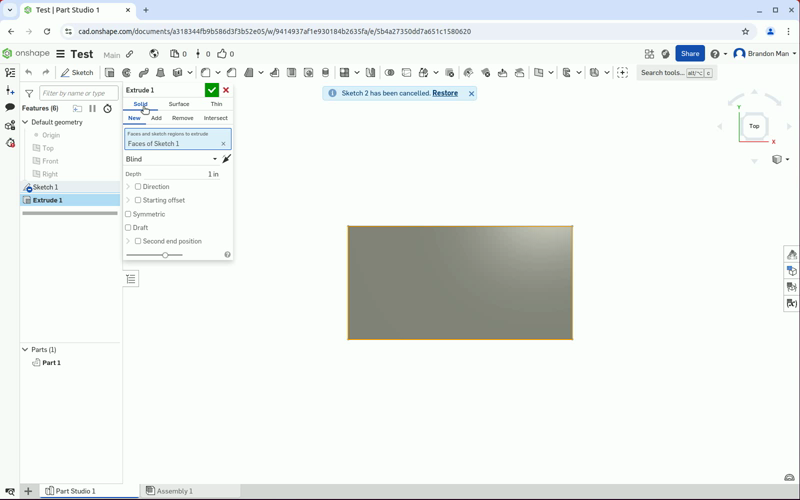
click(143, 106)
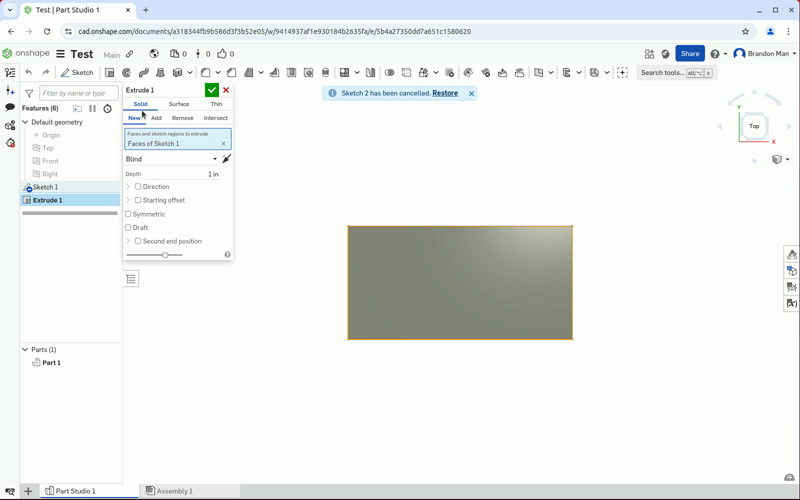
mouse_move(137, 120)
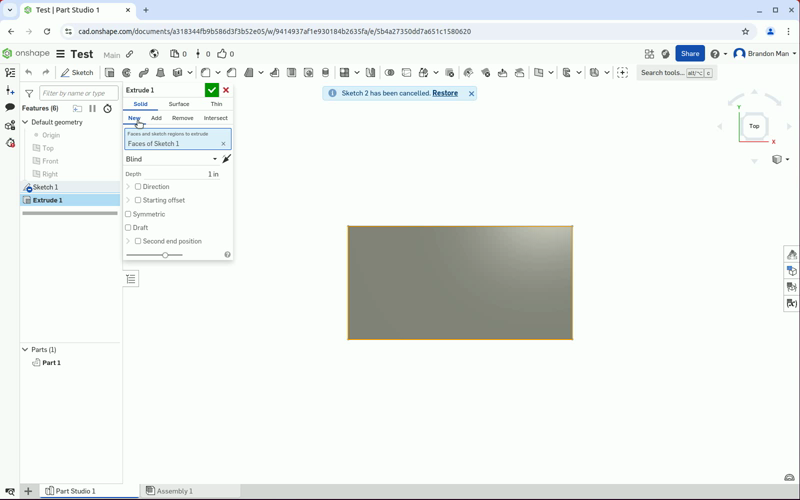
click(137, 120)
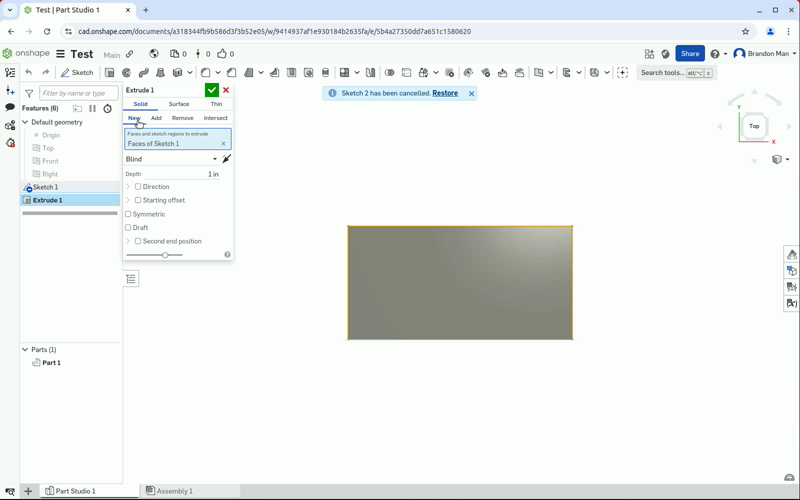
key(tab, 4)
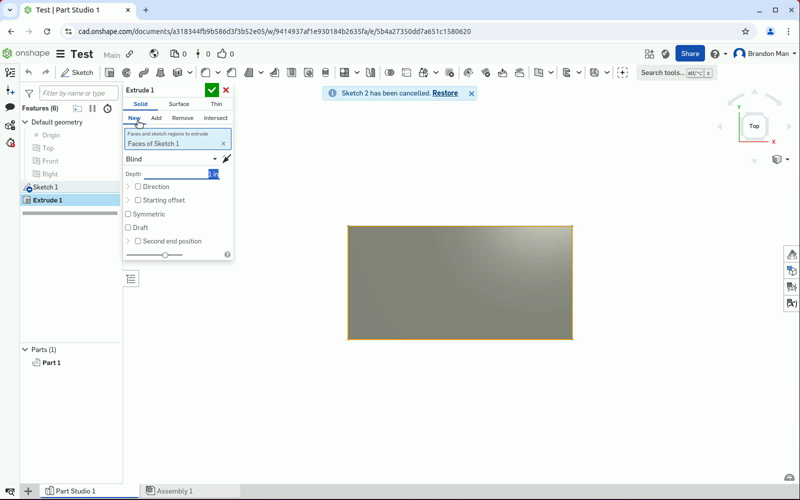
text(-0.481)
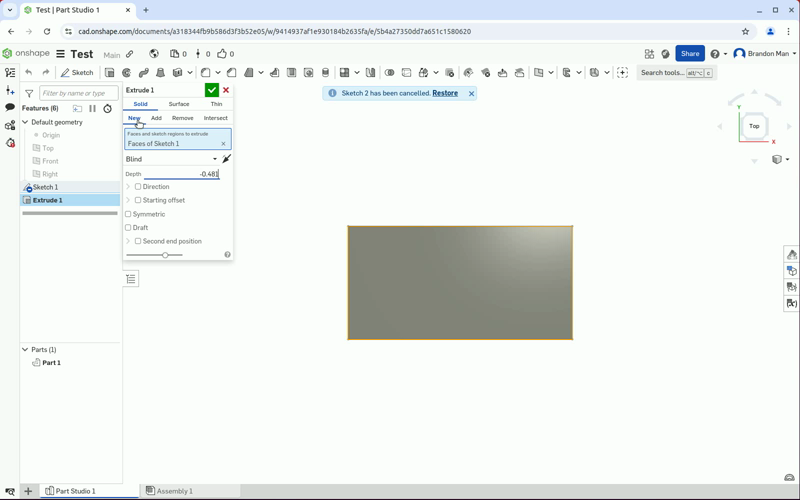
key(enter)
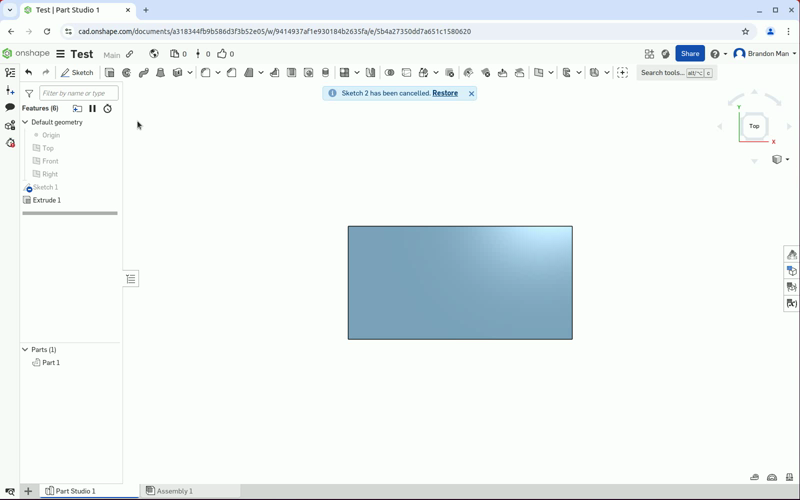
key(shift+h)
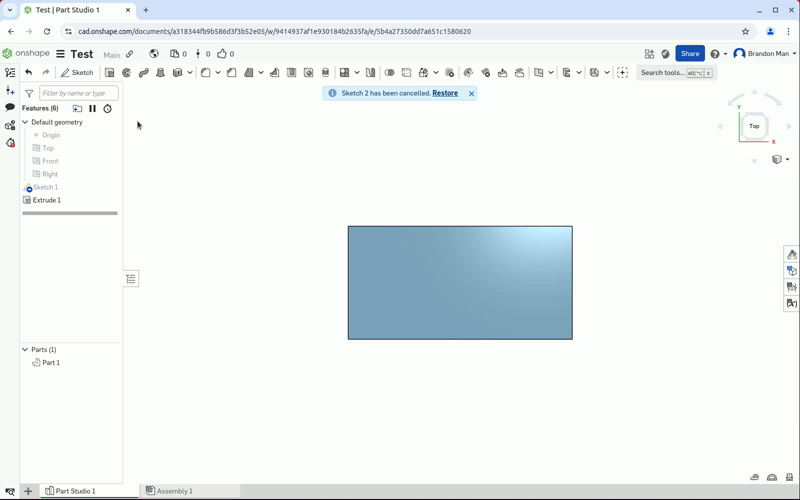
key(shift+h)
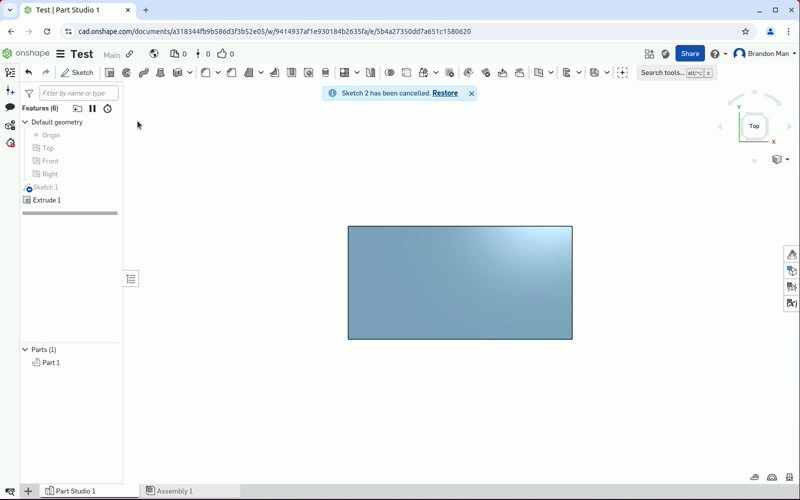
mouse_move(73, 189)
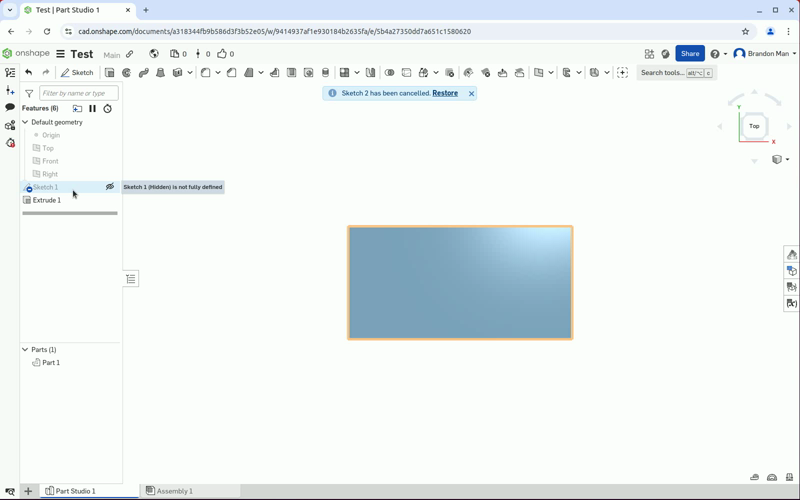
click(73, 189)
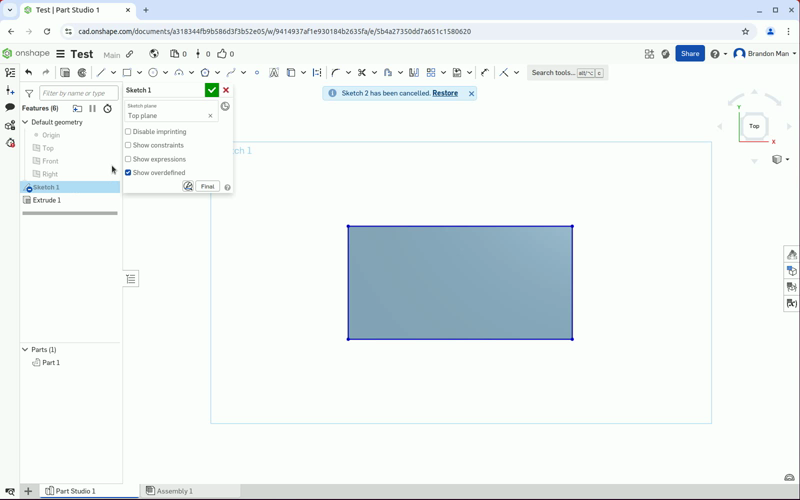
mouse_move(229, 92)
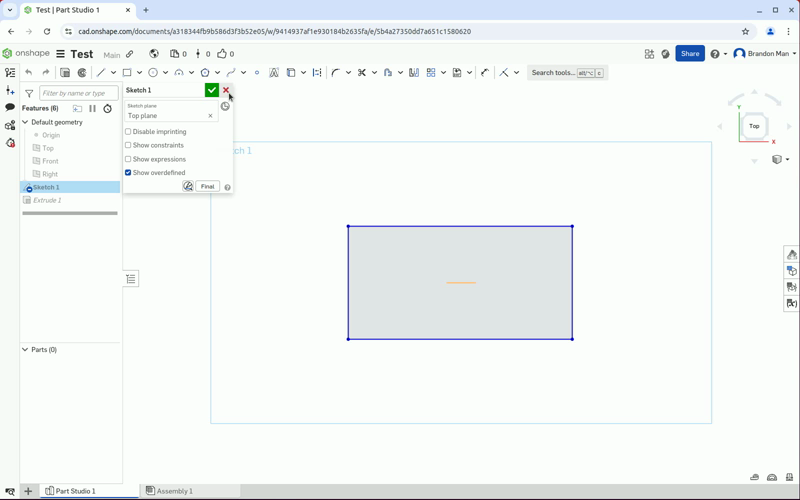
click(229, 92)
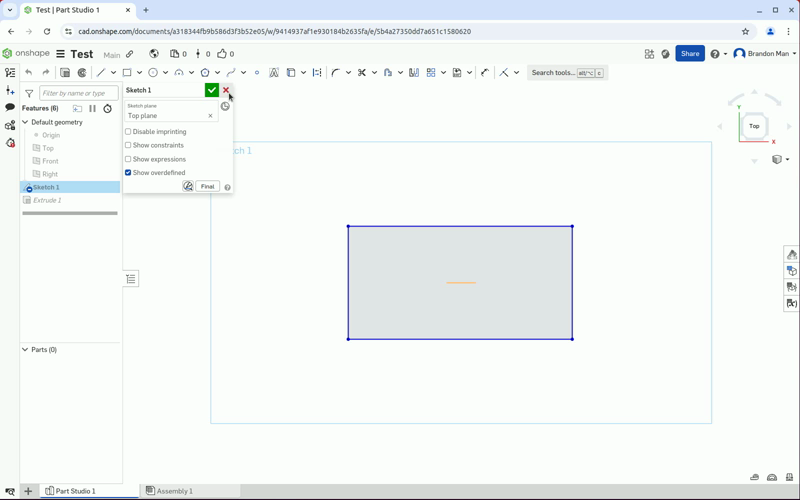
key(shift+s)
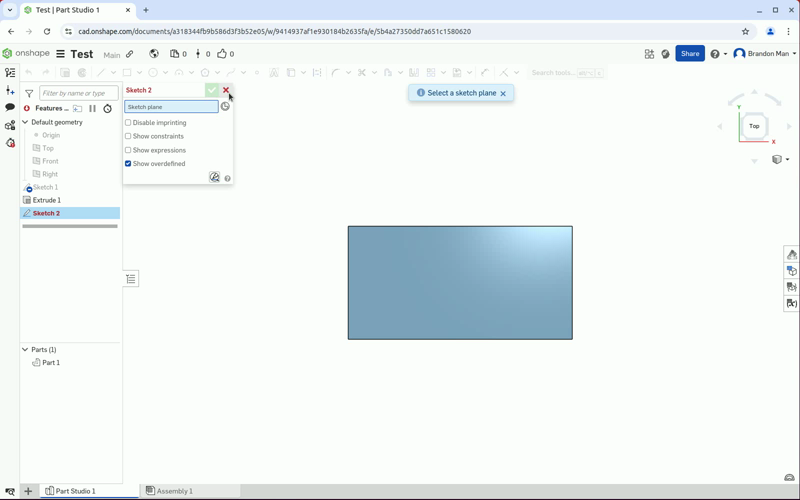
mouse_move(73, 150)
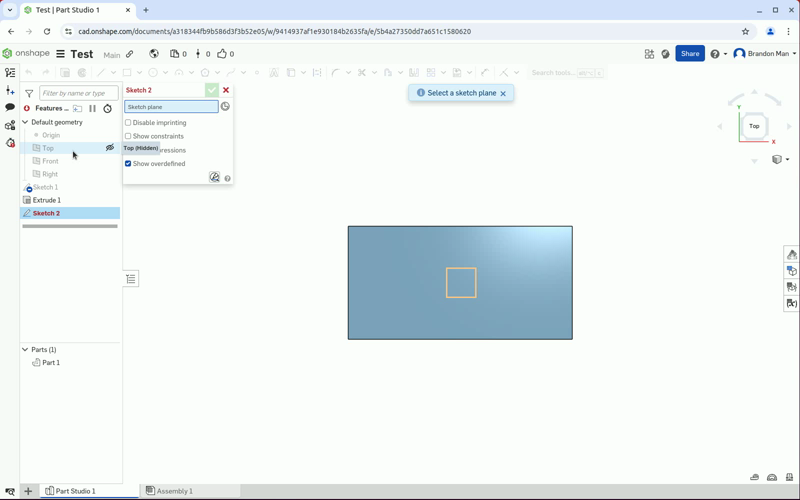
click(73, 150)
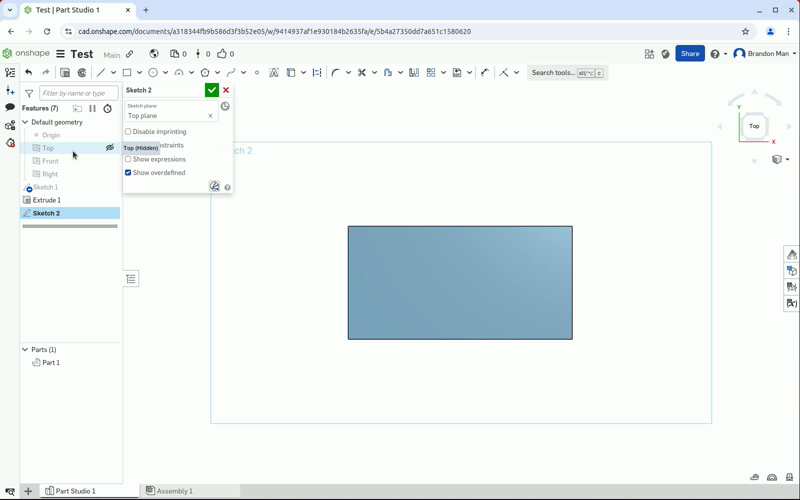
mouse_move(73, 352)
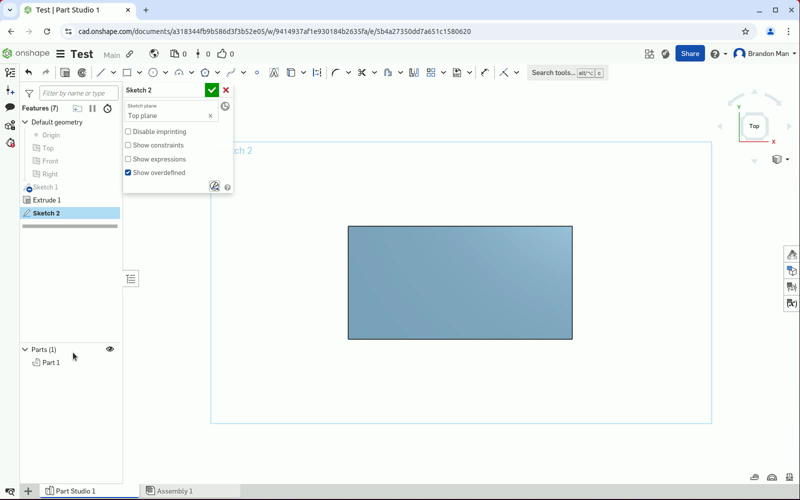
key(y)
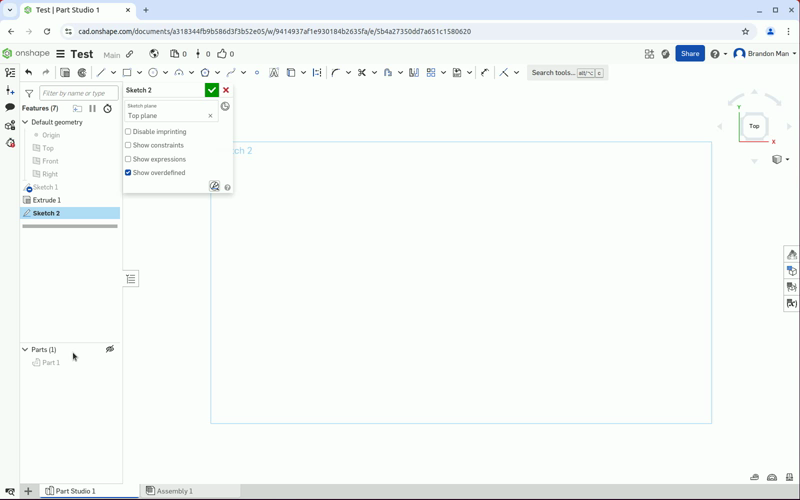
key(l)
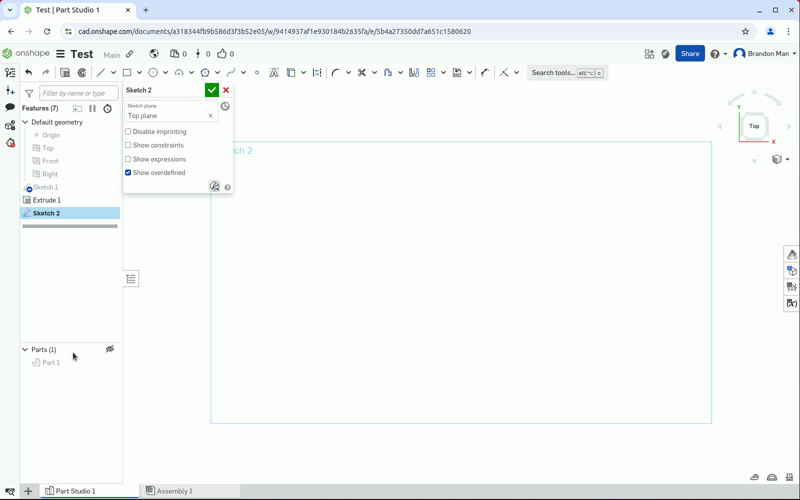
key_down(shift)
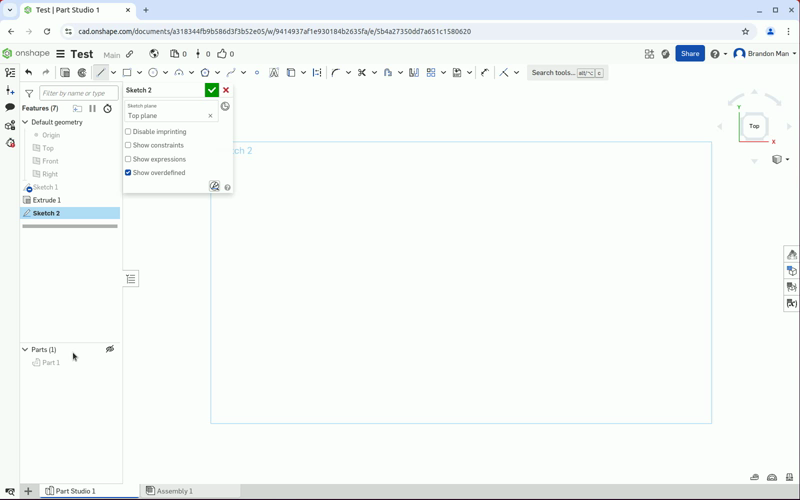
mouse_move(355, 292)
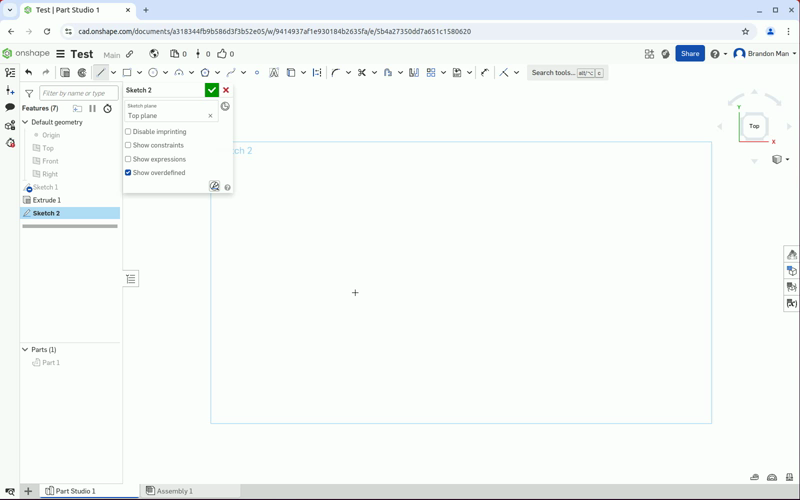
click(355, 292)
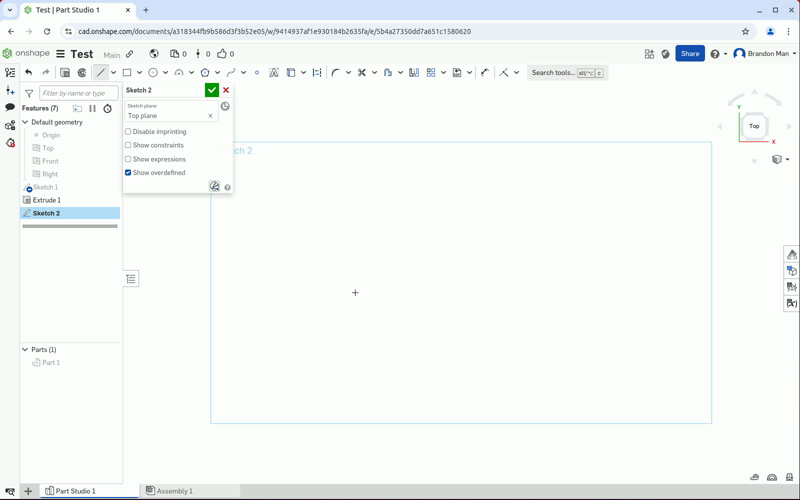
key_up(shift)
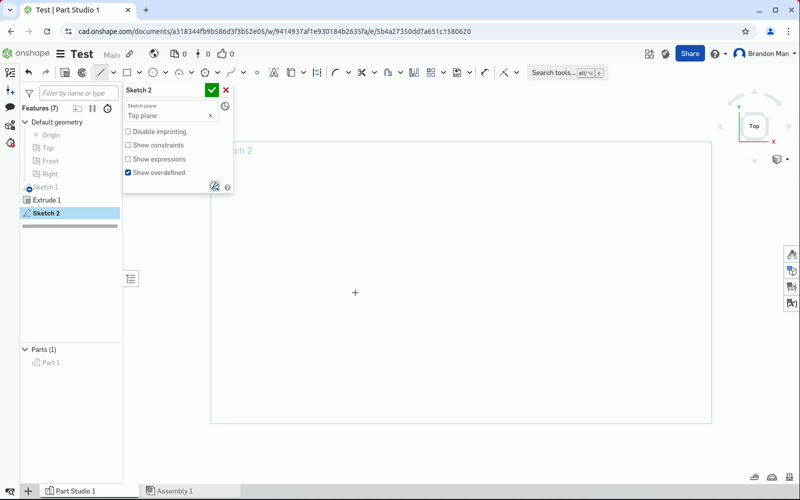
key_down(shift)
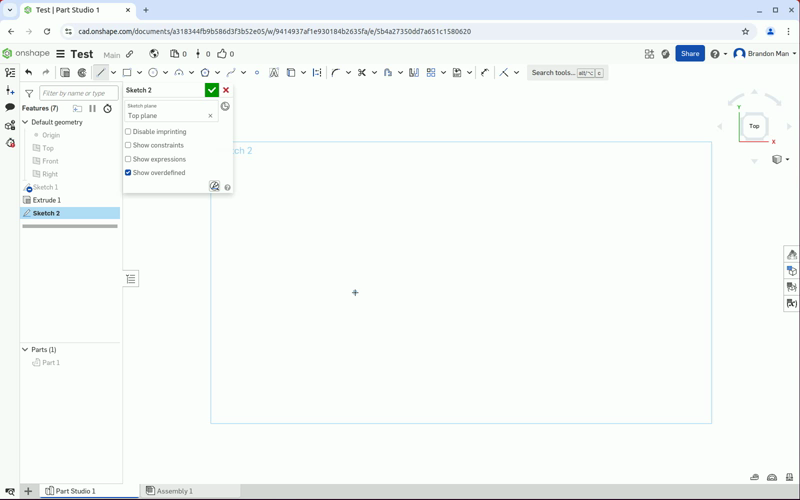
mouse_move(385, 292)
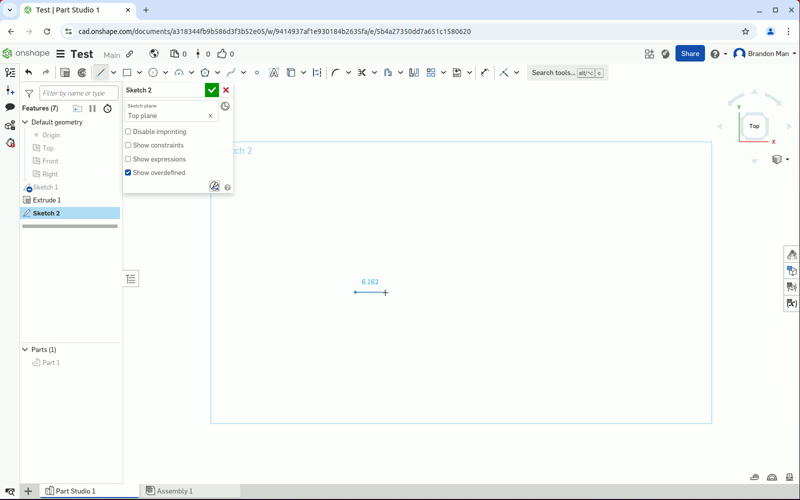
mouse_move(385, 292)
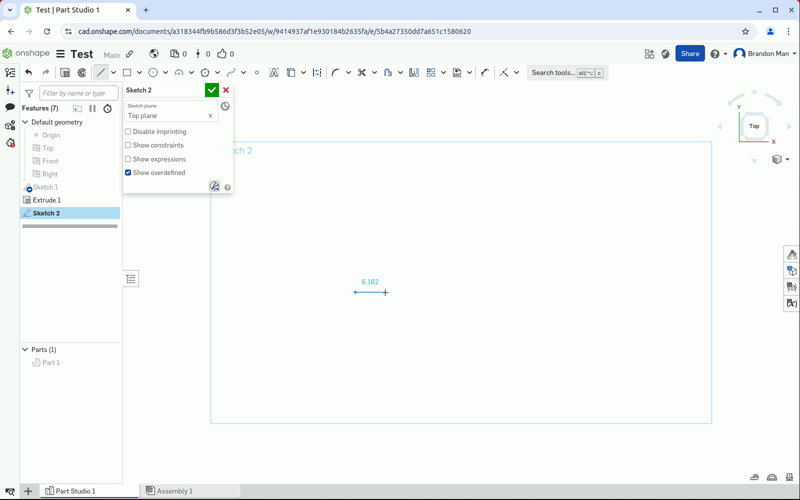
click(385, 292)
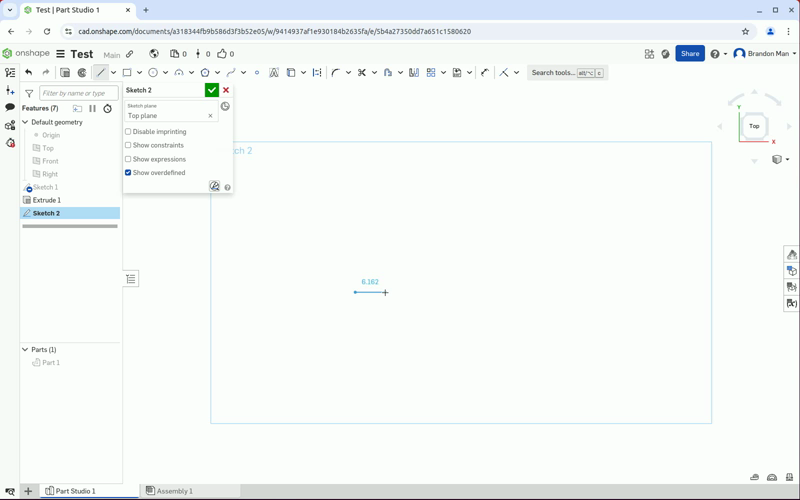
key_up(shift)
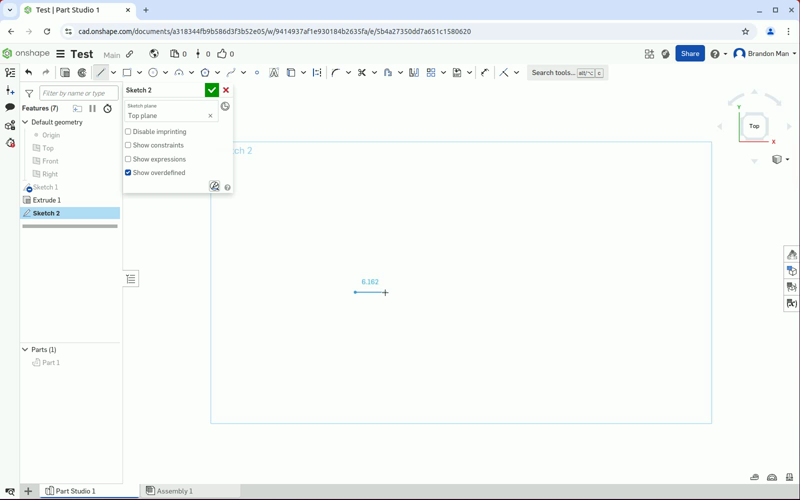
key_down(shift)
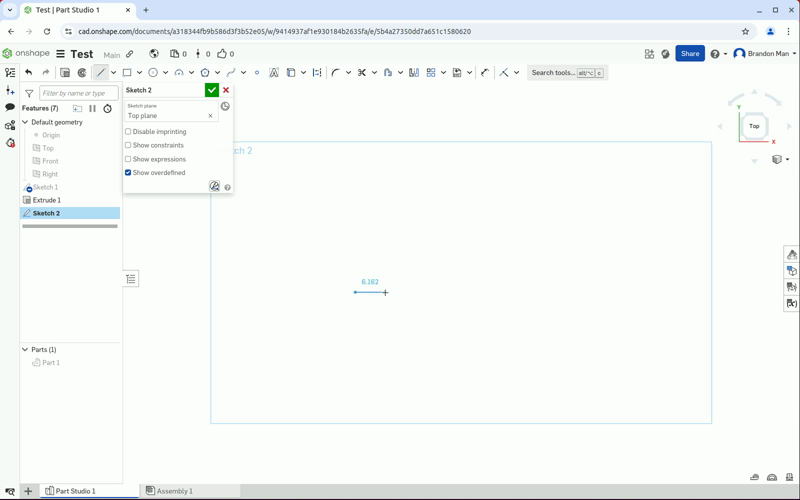
mouse_move(415, 292)
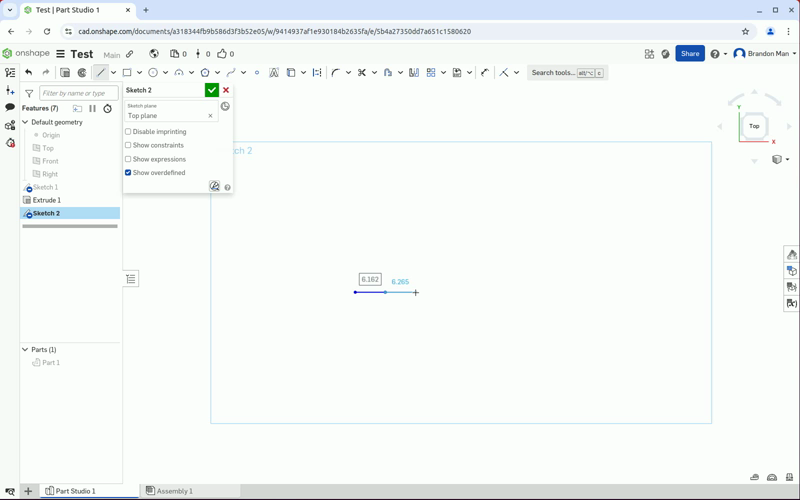
mouse_move(385, 271)
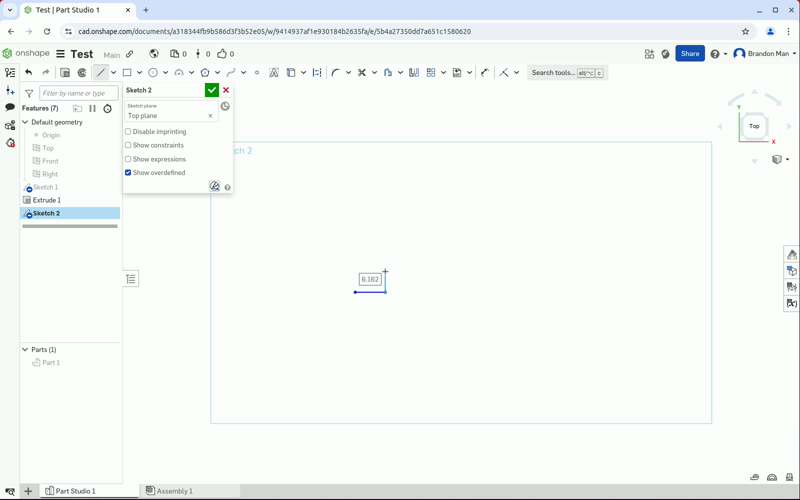
click(385, 271)
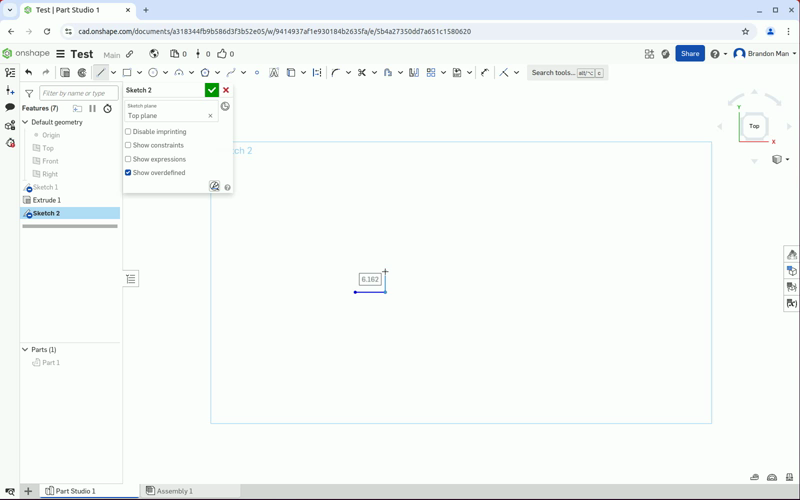
key_up(shift)
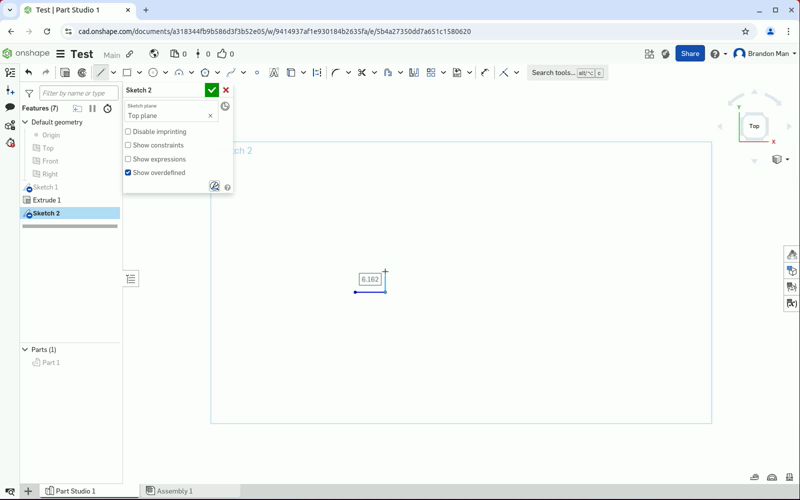
key_down(shift)
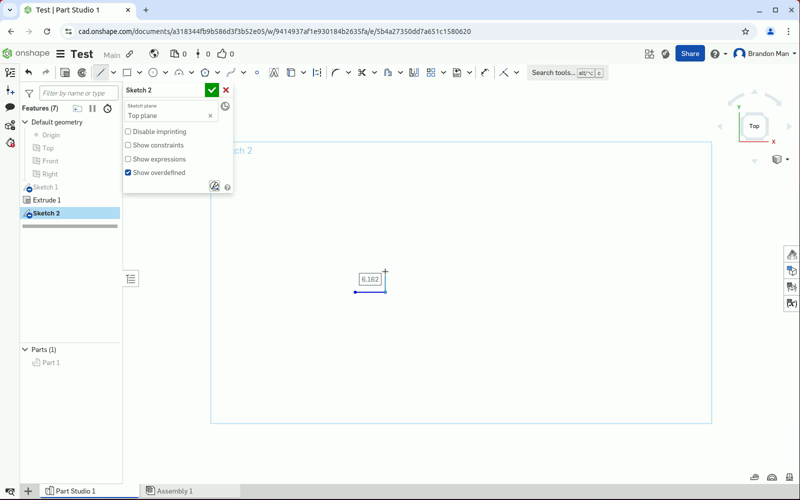
mouse_move(415, 271)
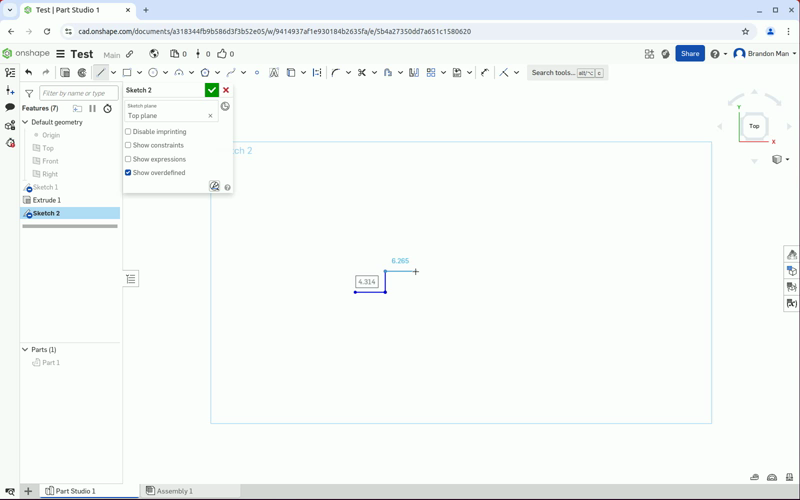
mouse_move(355, 271)
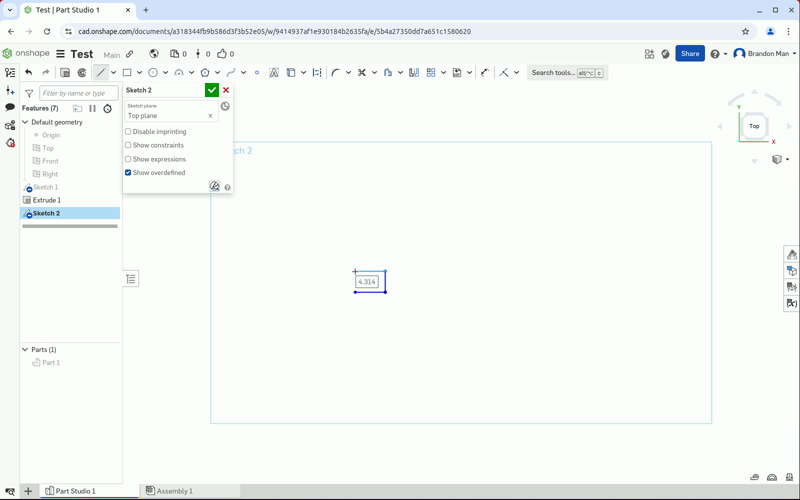
click(355, 271)
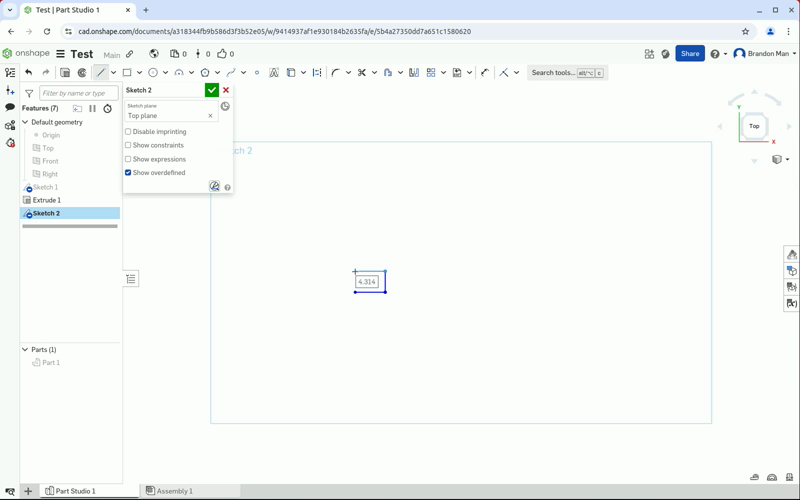
key_up(shift)
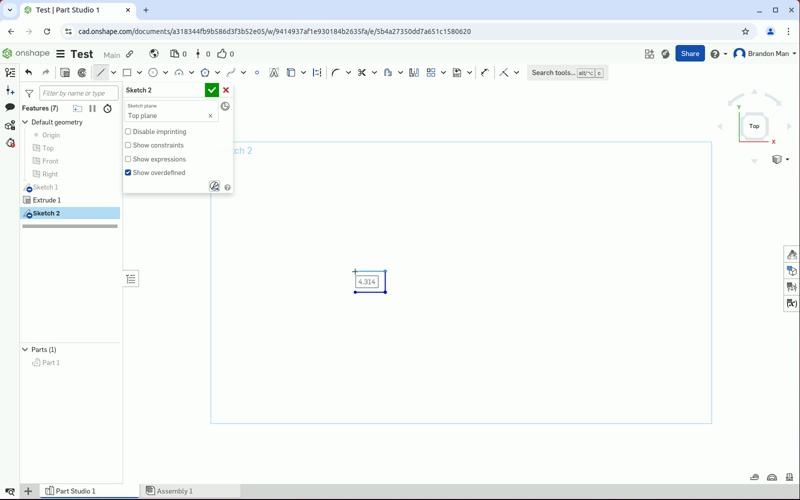
mouse_move(385, 271)
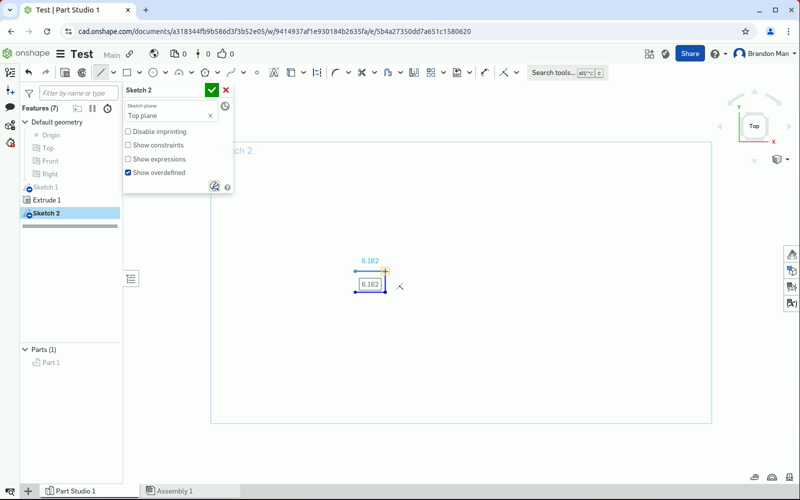
key_down(shift)
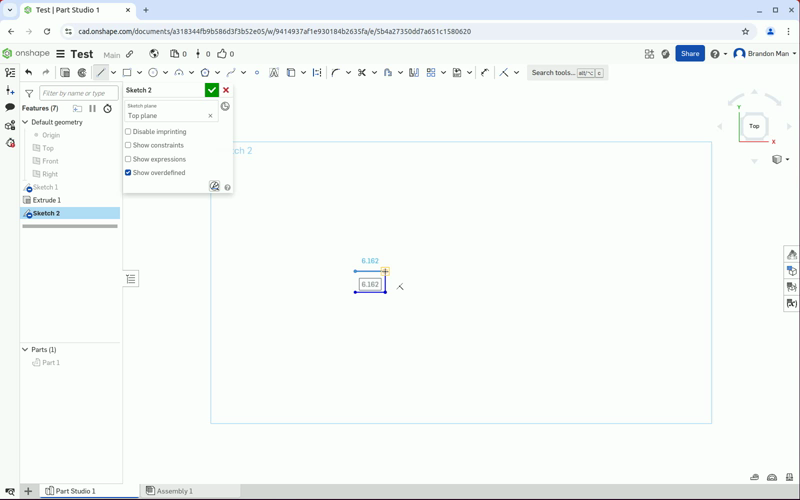
mouse_move(355, 292)
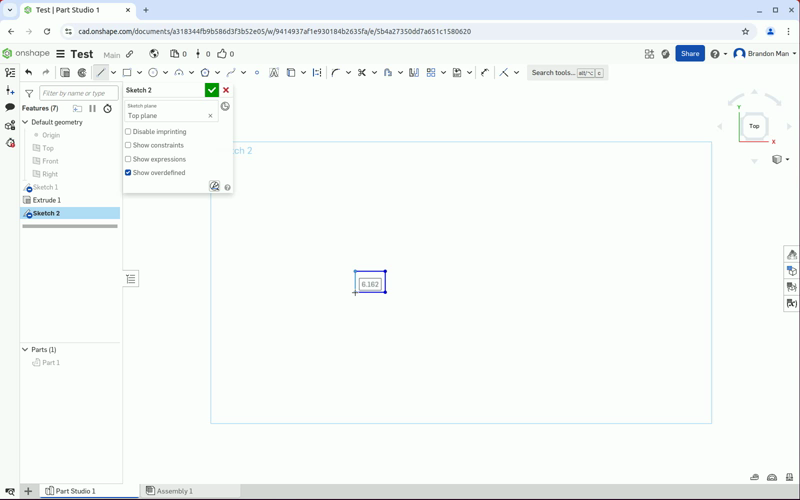
key_up(shift)
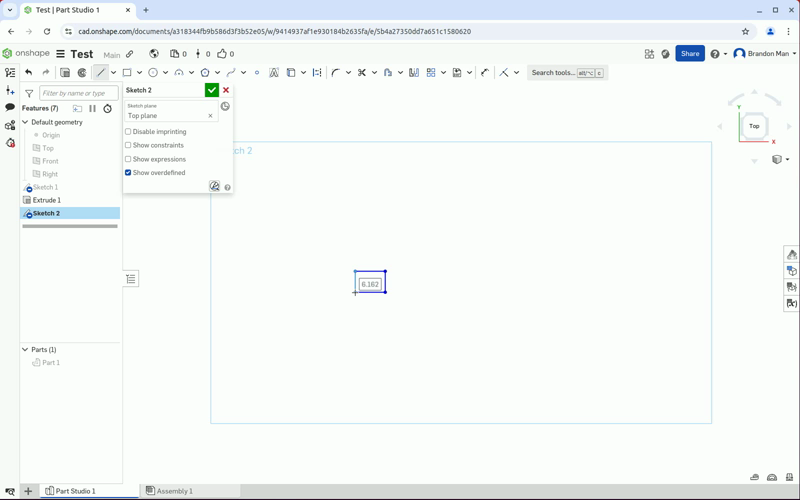
click(355, 292)
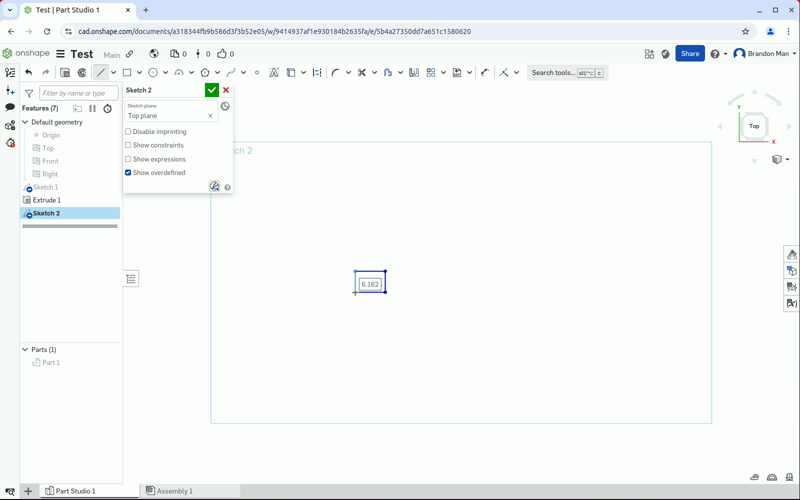
key(esc)
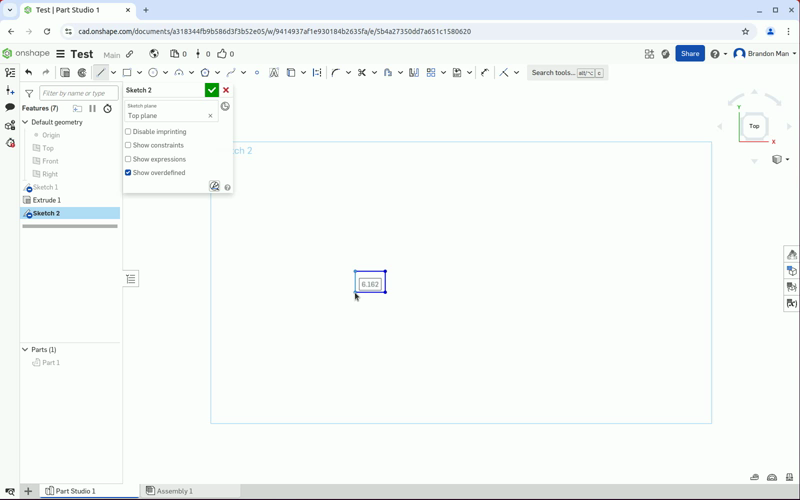
mouse_move(367, 283)
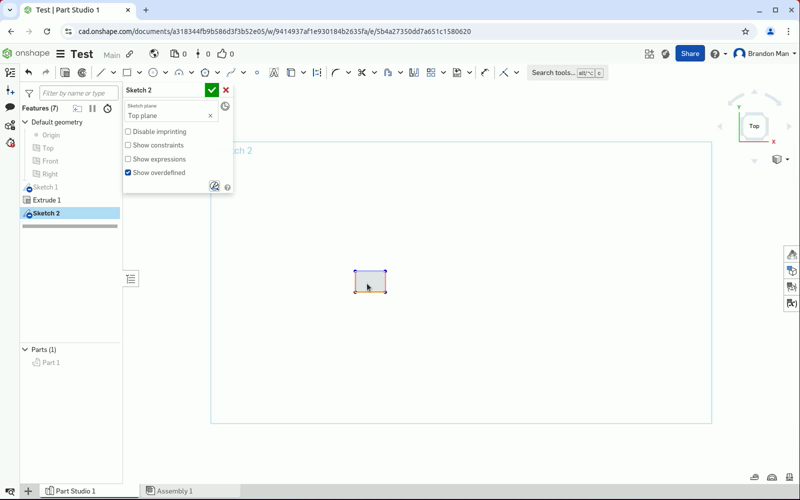
scroll(6)
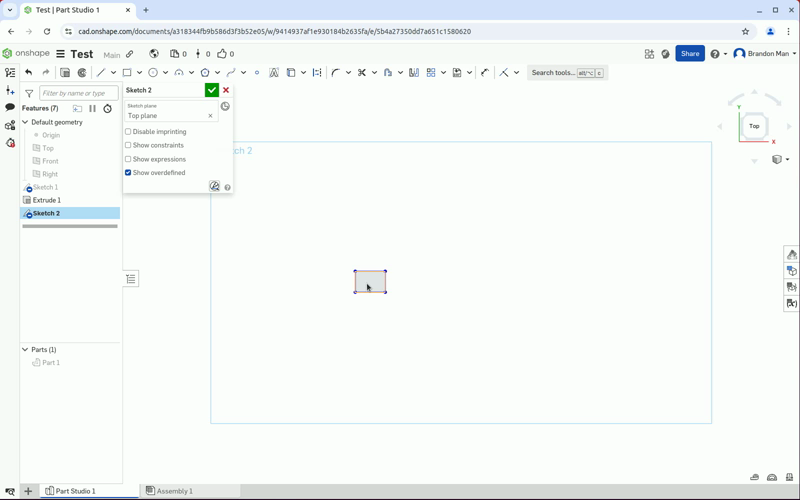
scroll(6)
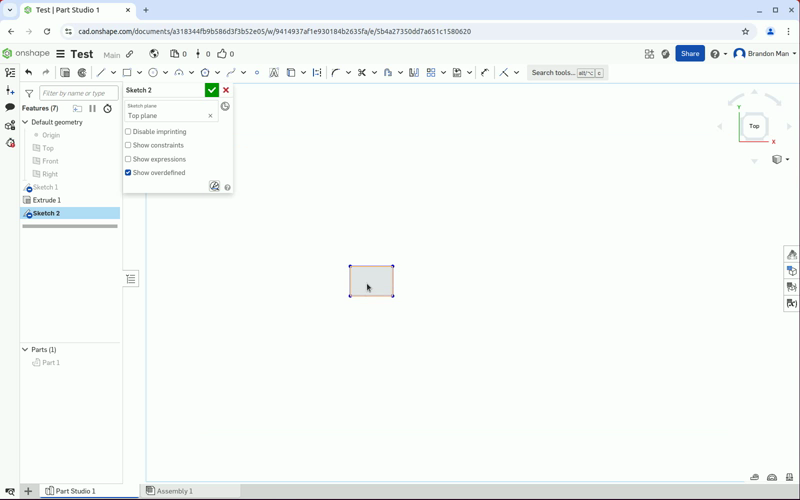
scroll(6)
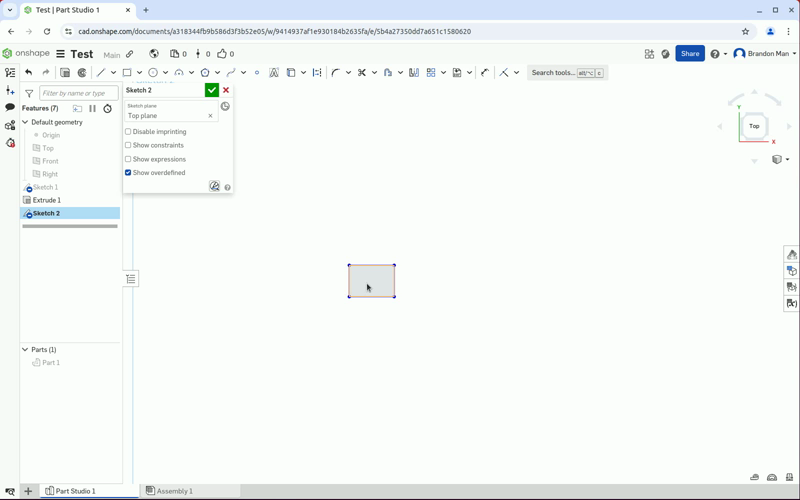
scroll(6)
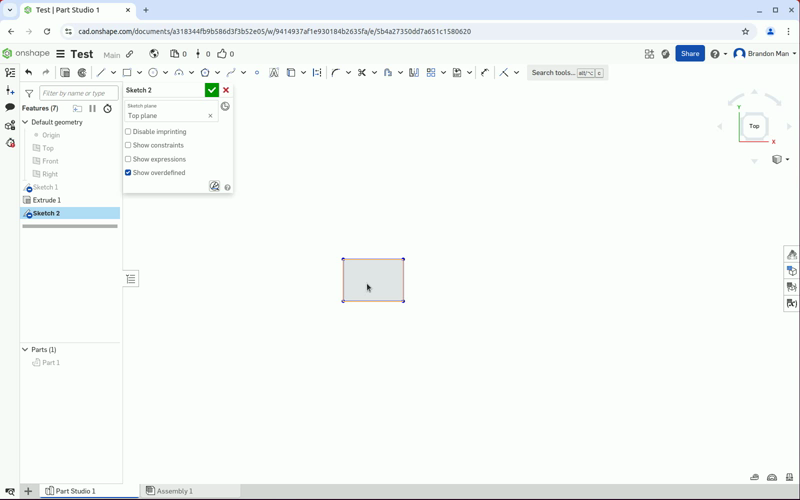
scroll(6)
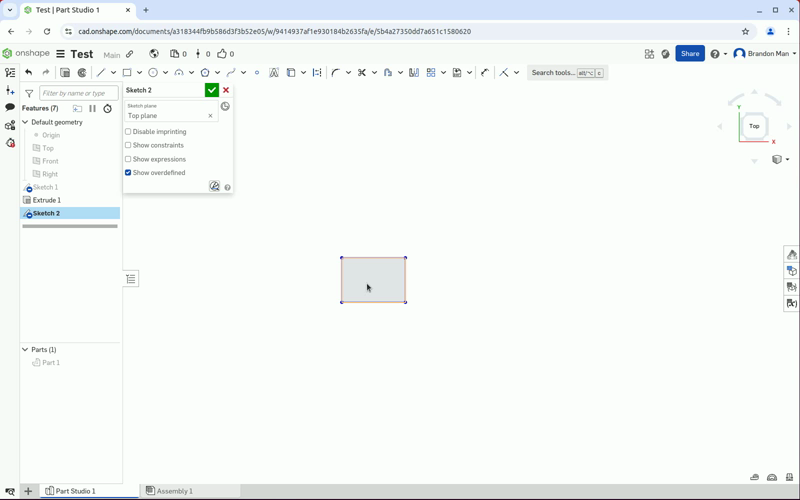
scroll(6)
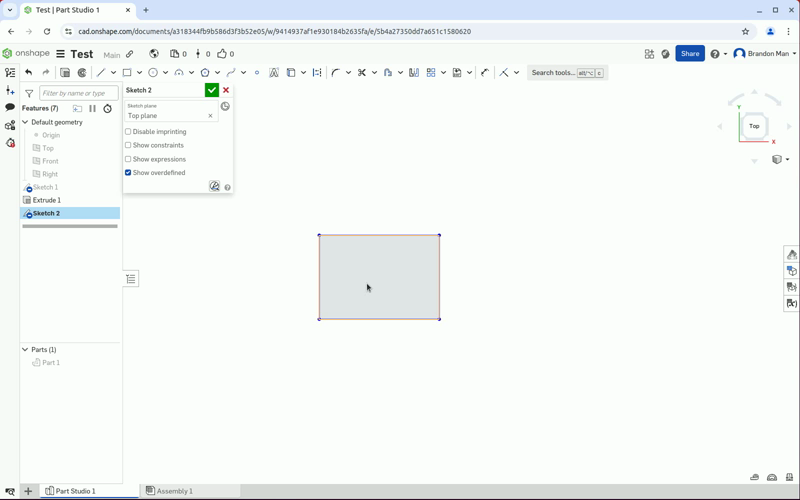
scroll(6)
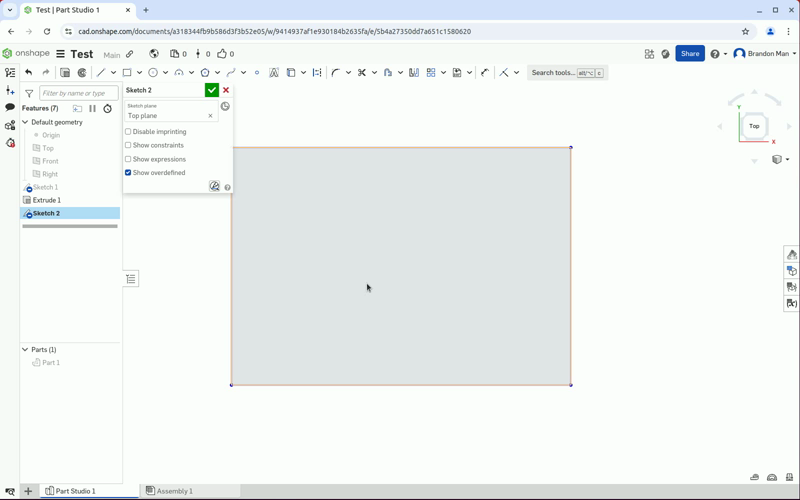
click(367, 283)
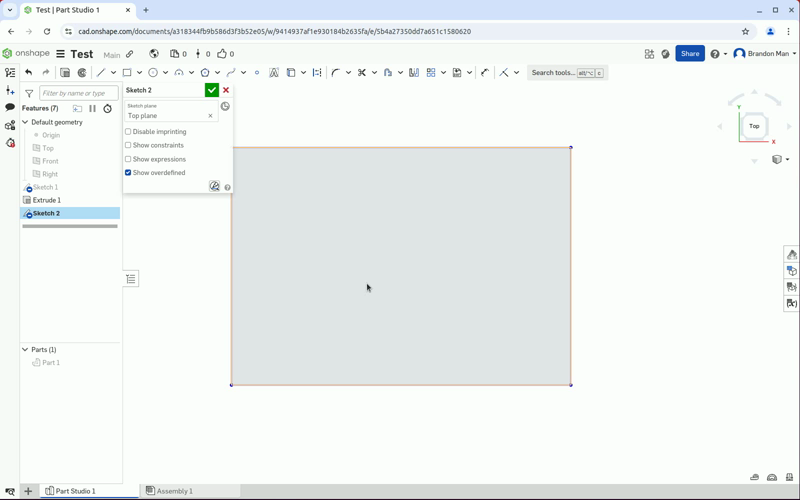
scroll(-6)
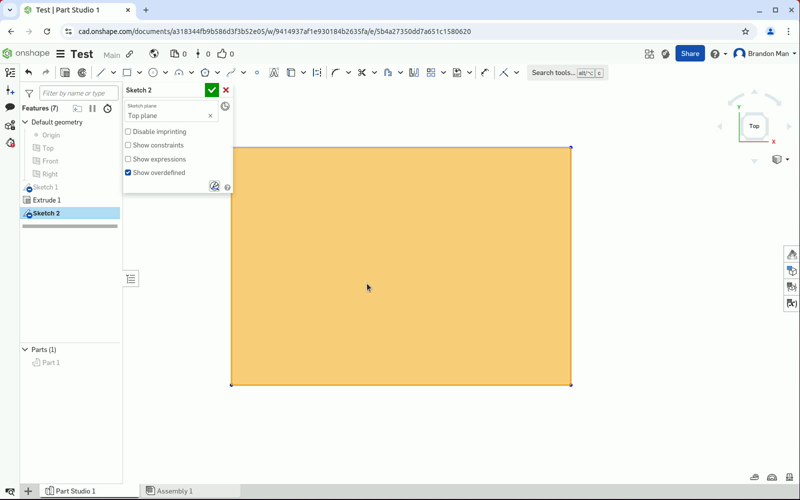
scroll(-6)
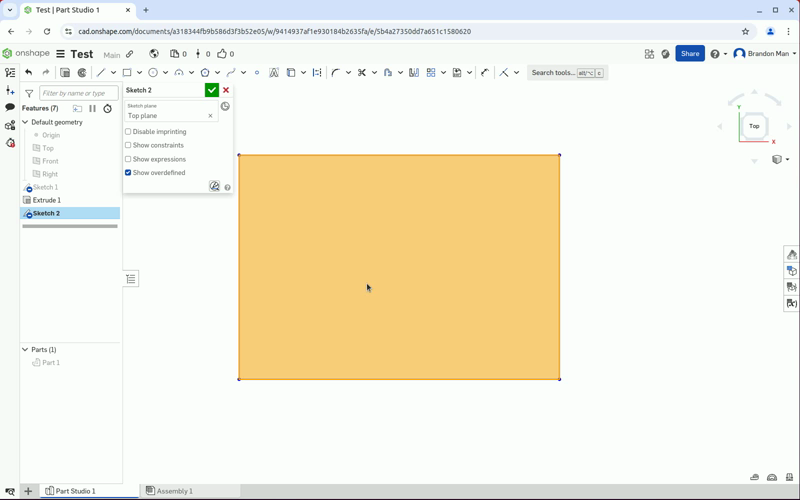
scroll(-6)
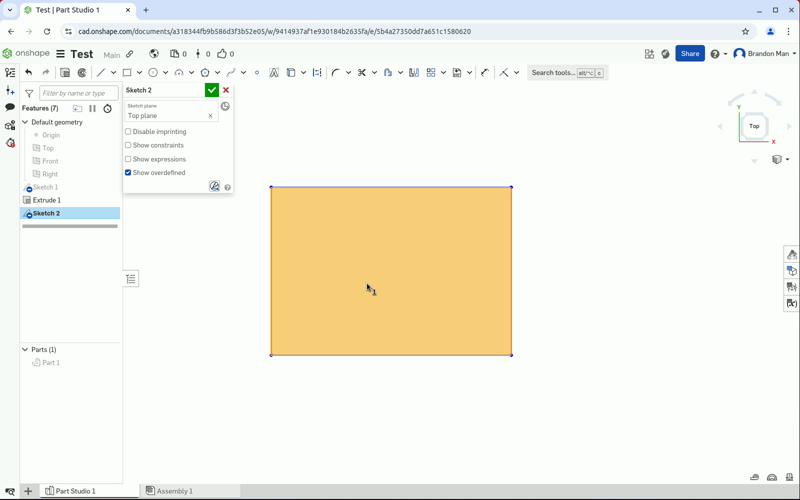
scroll(-6)
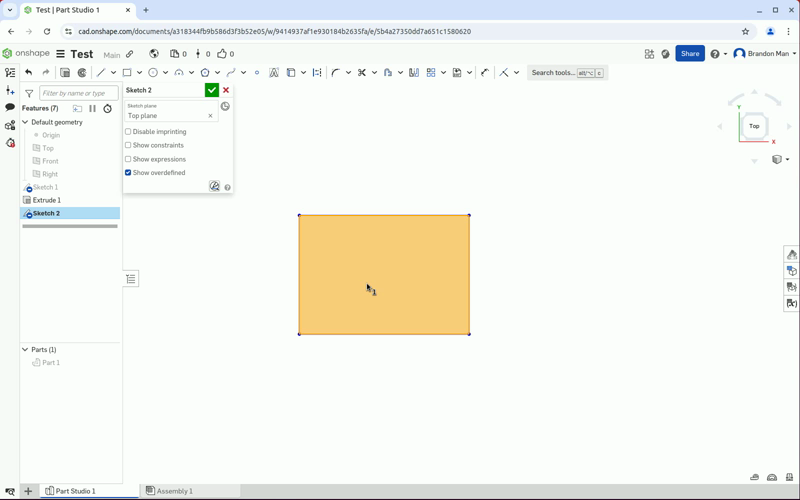
scroll(-6)
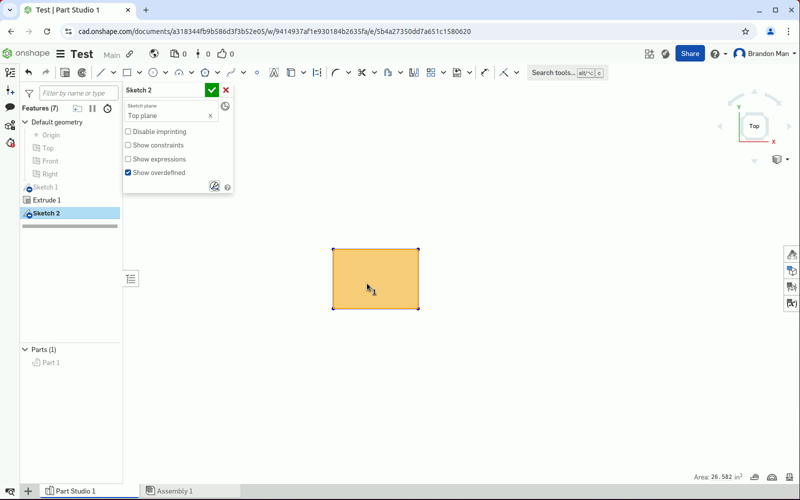
scroll(-6)
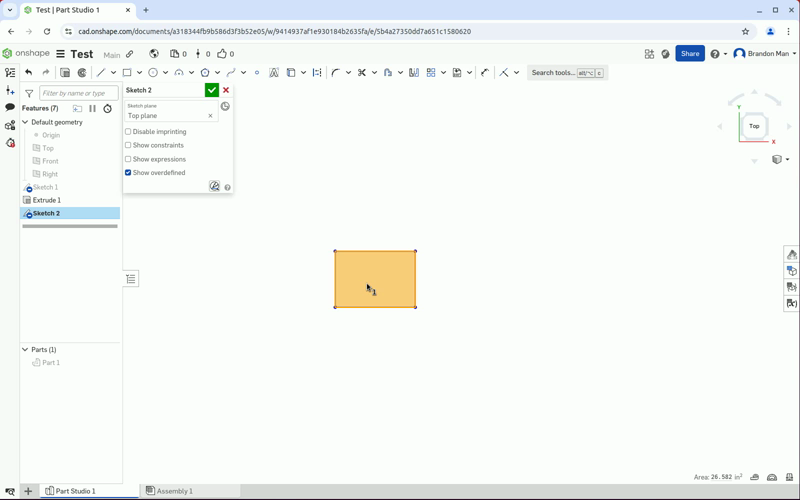
scroll(-6)
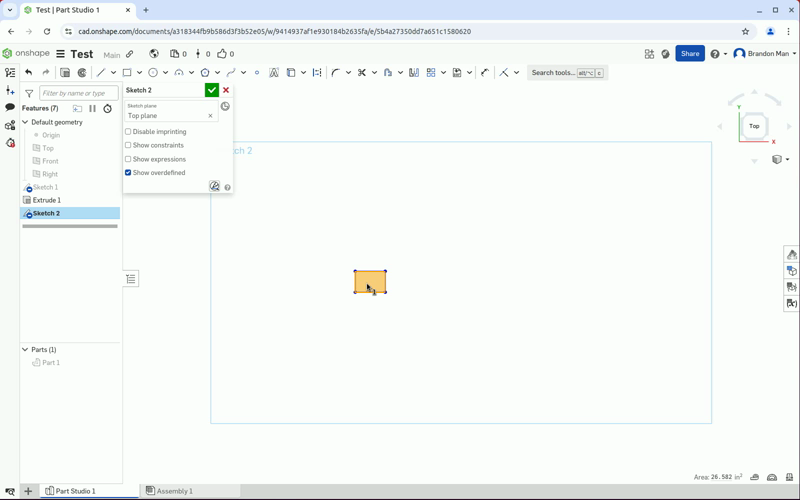
mouse_move(73, 352)
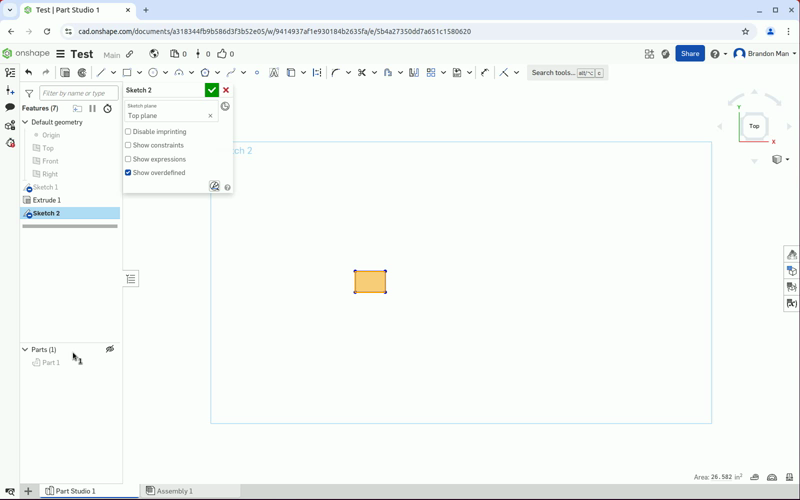
key(shift+y)
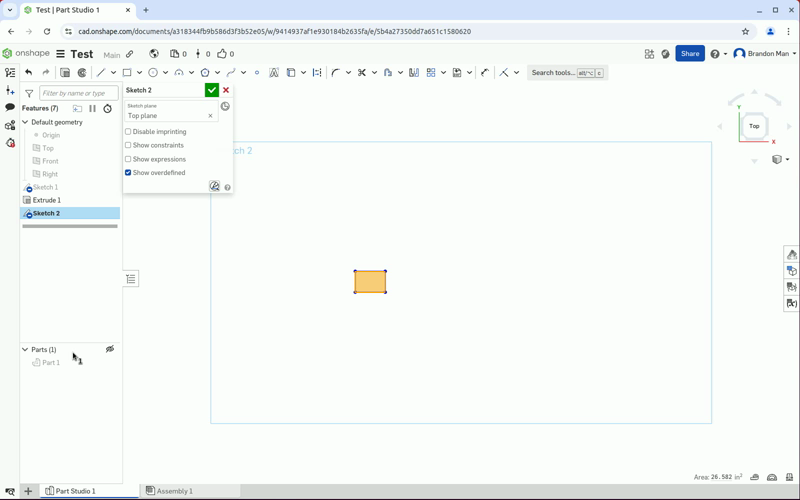
key(shift+e)
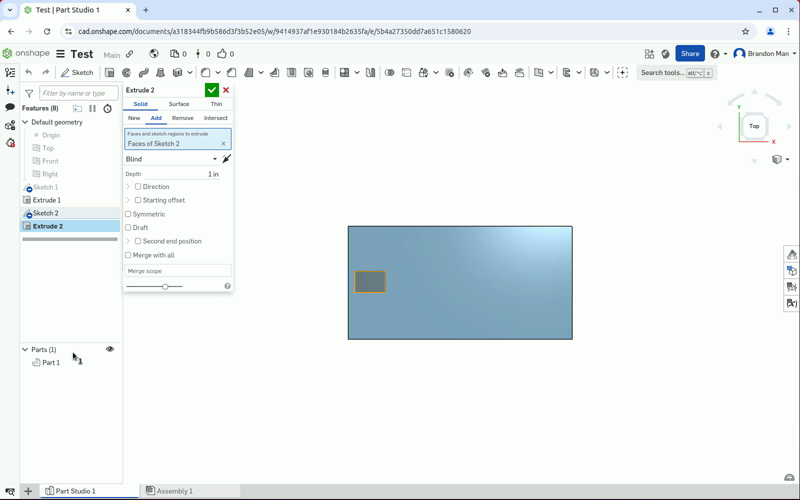
mouse_move(143, 106)
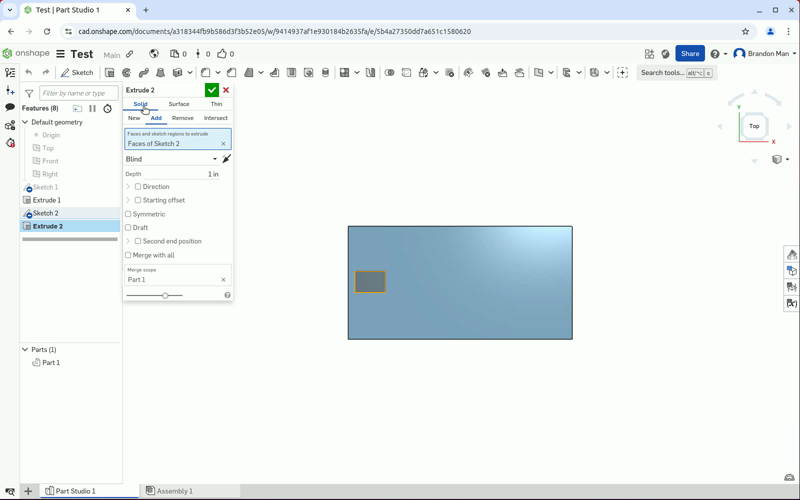
click(143, 106)
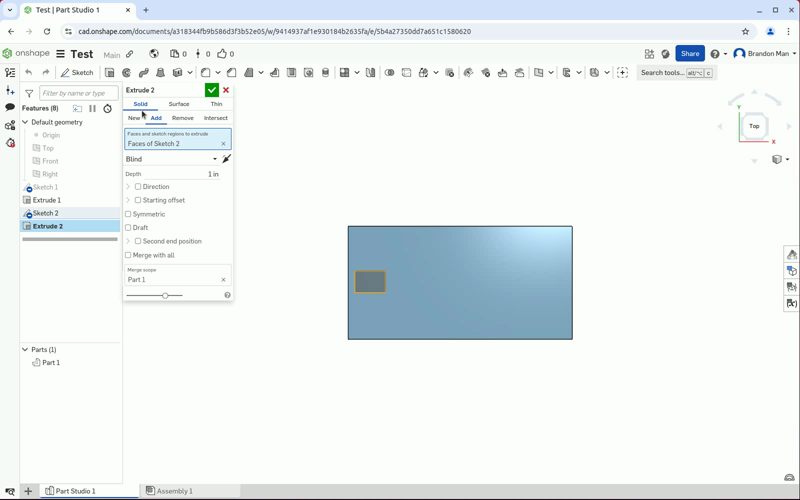
mouse_move(137, 120)
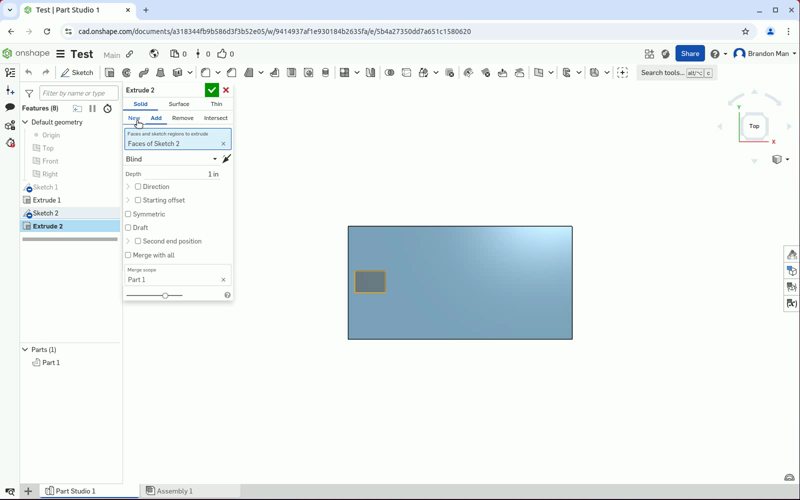
click(137, 120)
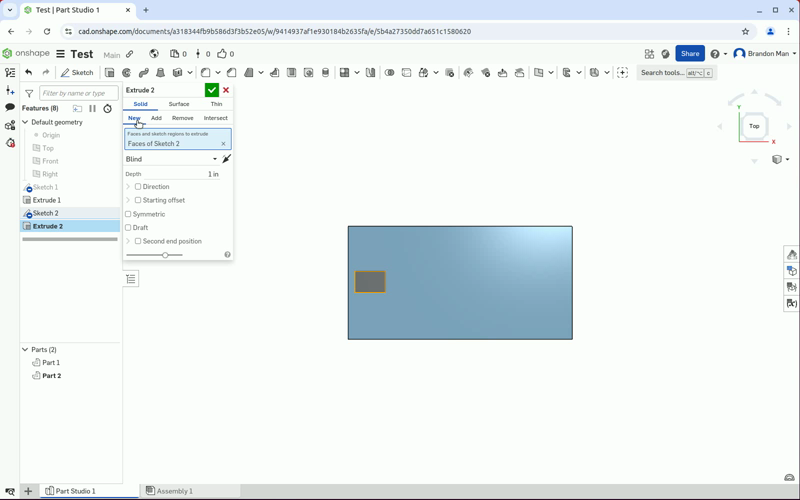
key(tab, 4)
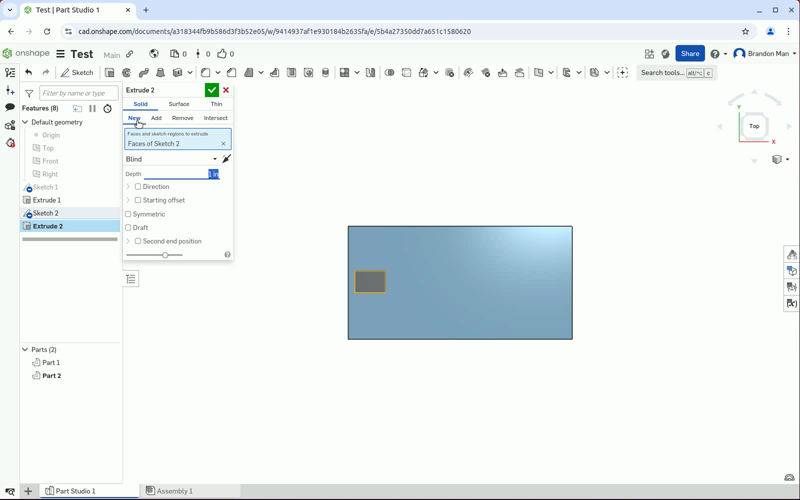
text(-0.241)
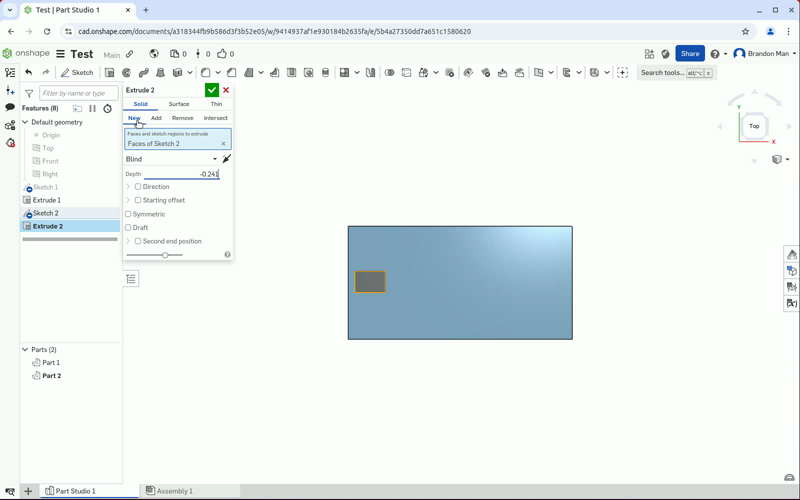
key(enter)
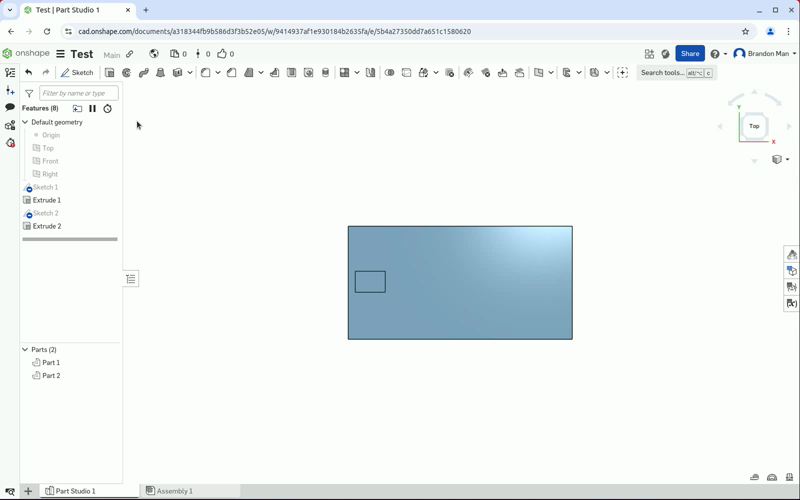
key(shift+h)
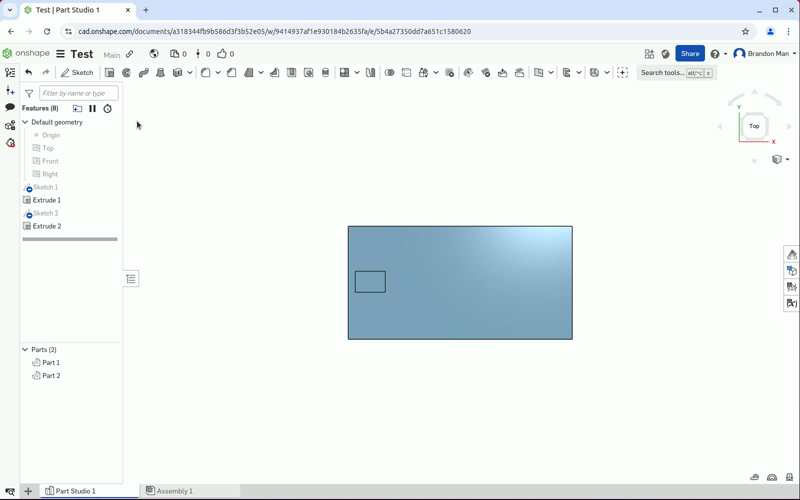
key(shift+h)
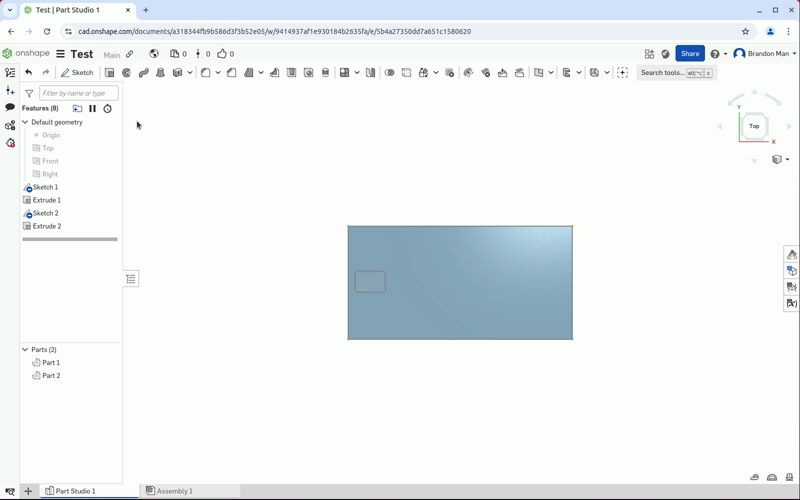
key(shift+7)
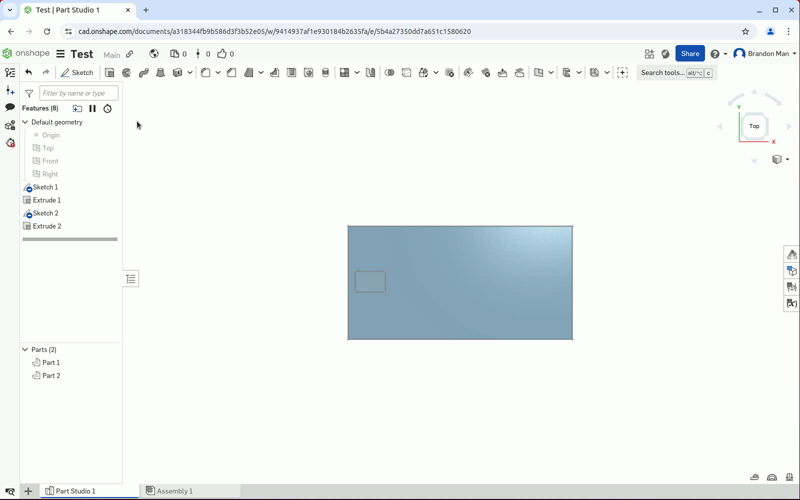
key(up, 3)
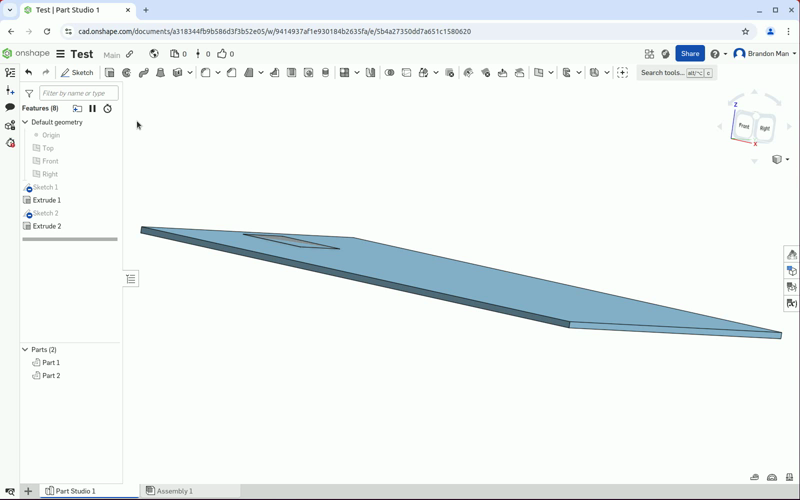
key(left, 3)
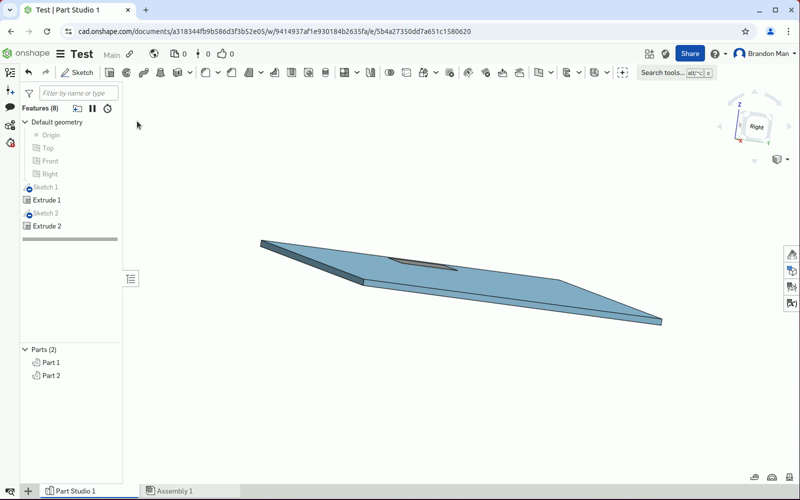
key(right, 3)
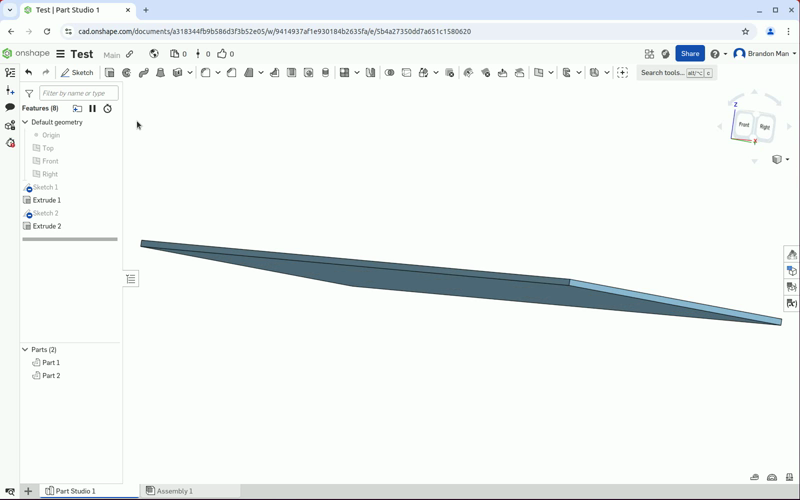
key(down, 3)
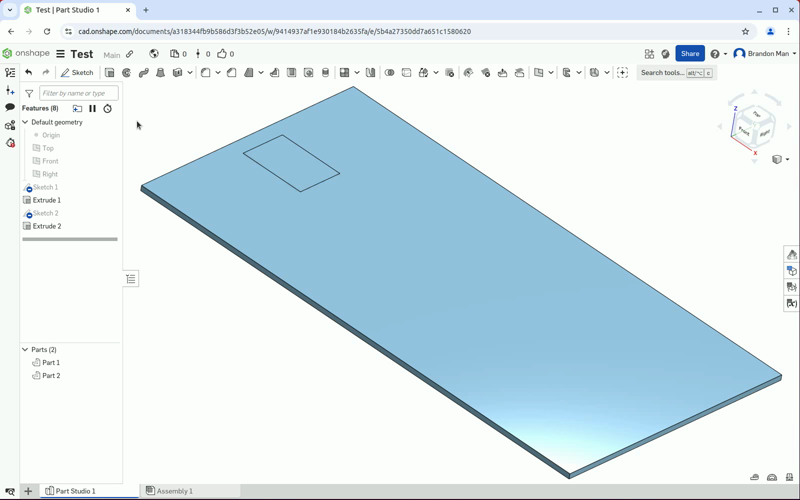
mouse_move(73, 189)
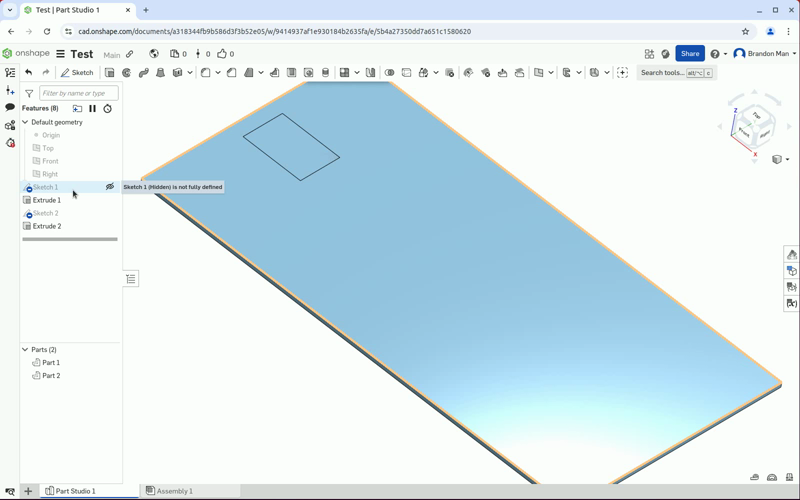
click(73, 189)